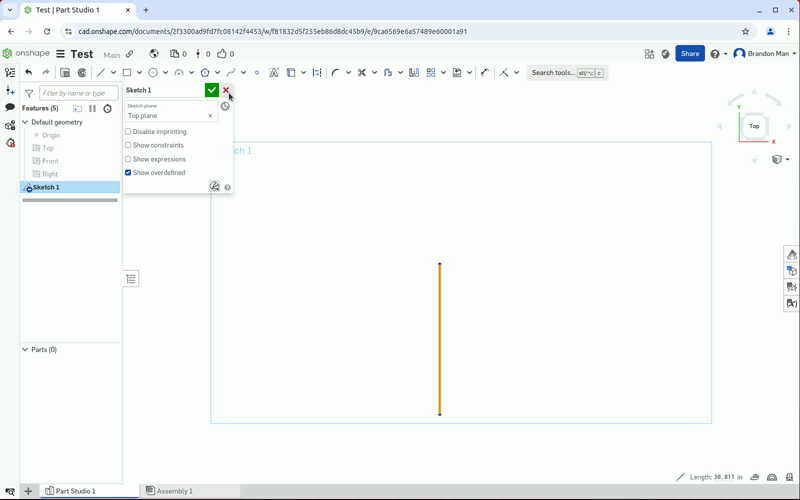
key(shift+h)
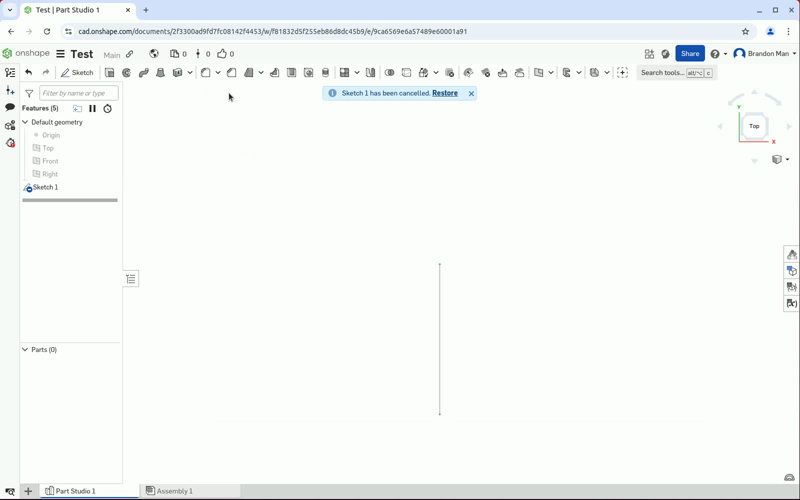
key(shift+s)
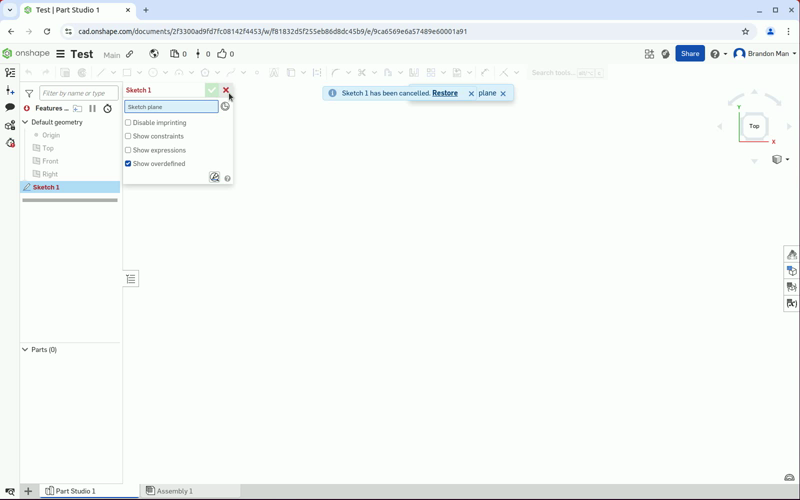
mouse_move(73, 150)
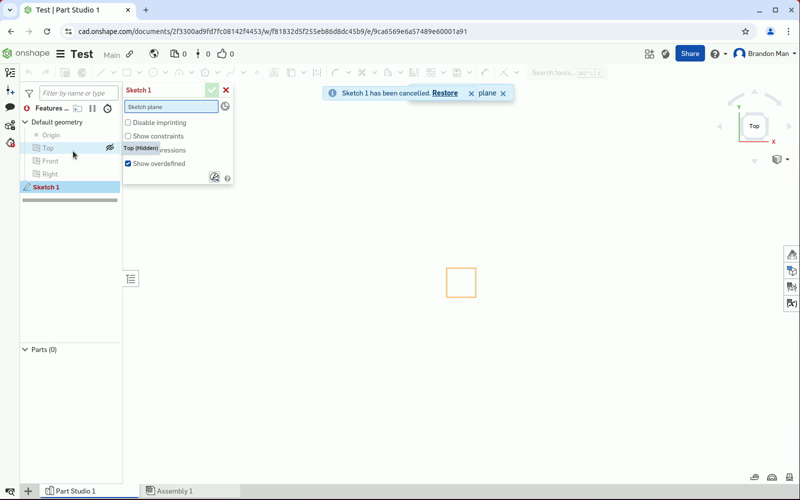
click(73, 150)
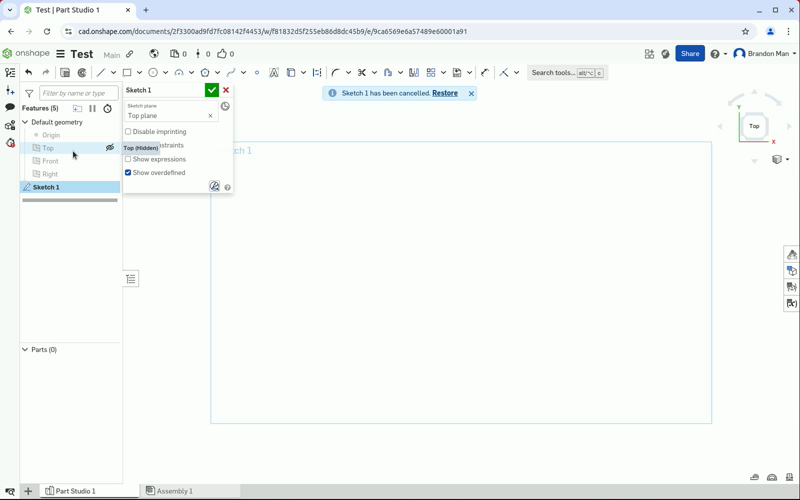
mouse_move(73, 352)
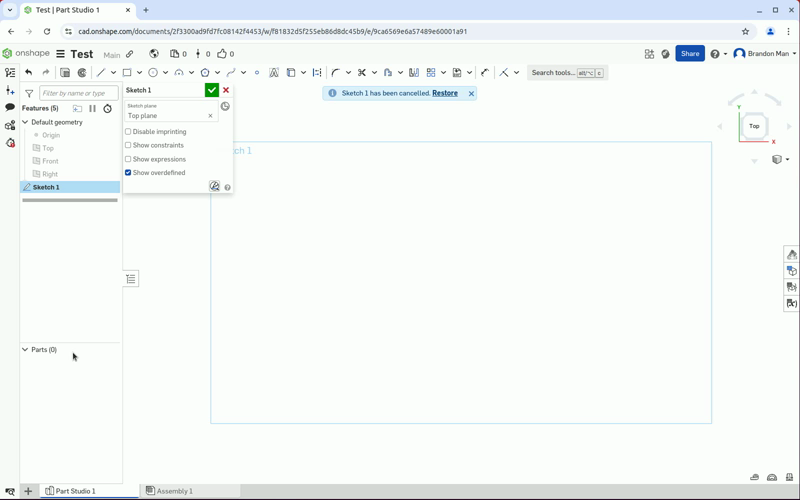
key(y)
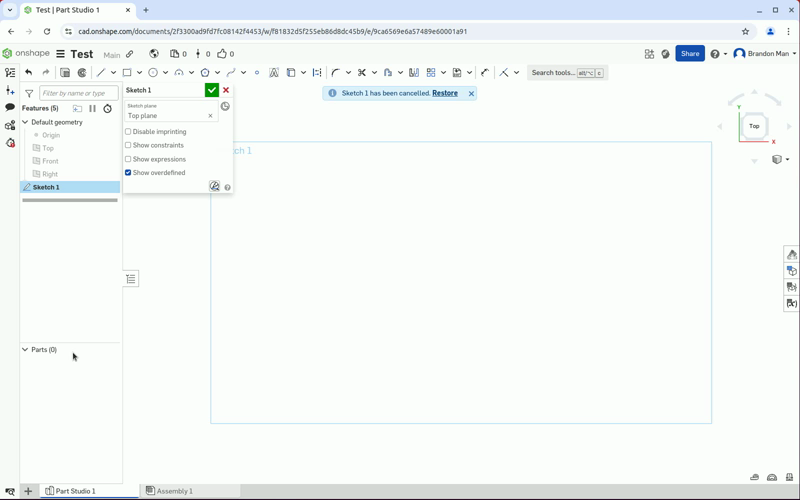
key(l)
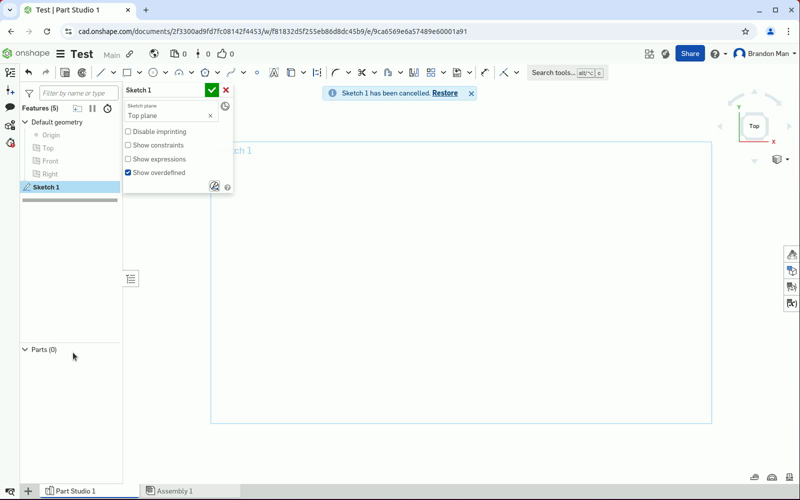
key_down(shift)
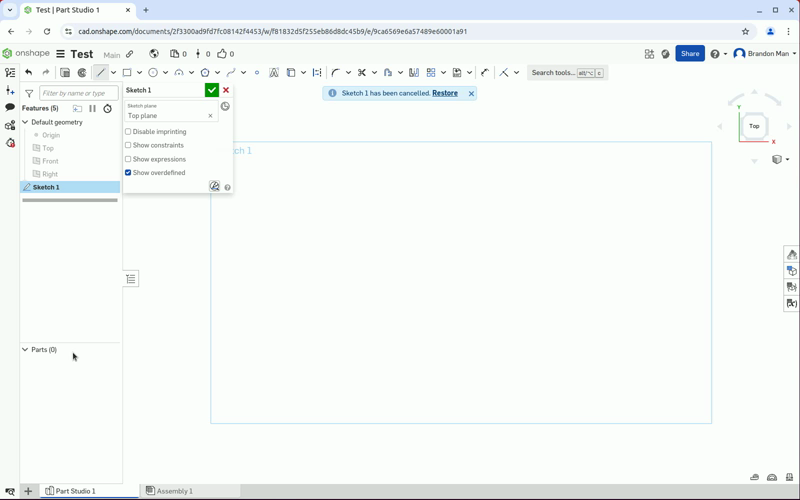
mouse_move(436, 307)
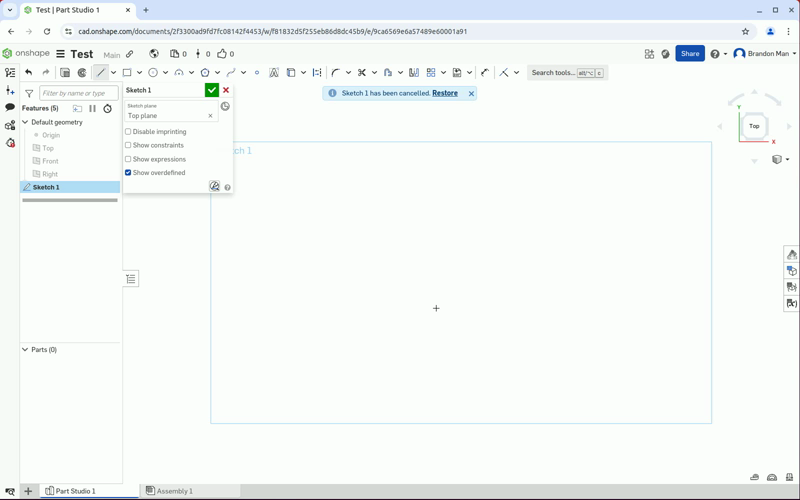
click(436, 307)
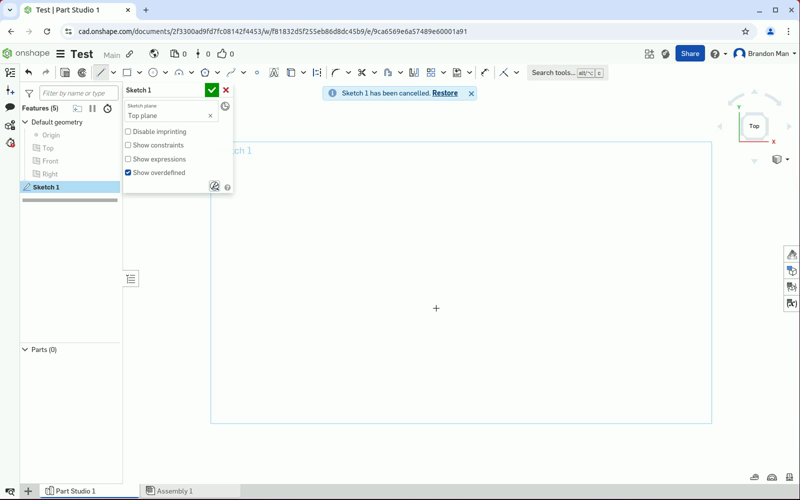
key_up(shift)
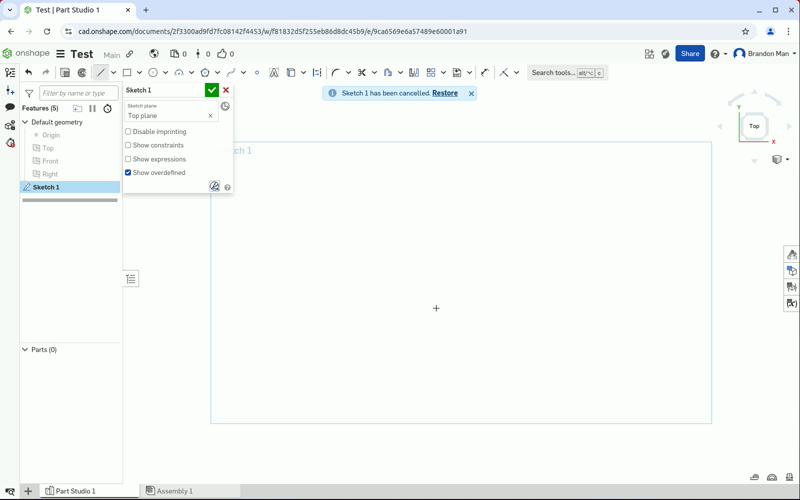
key_down(shift)
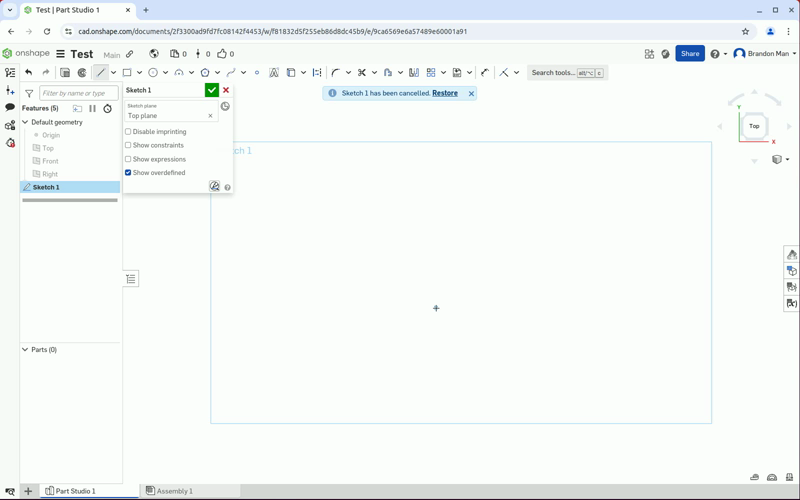
mouse_move(466, 307)
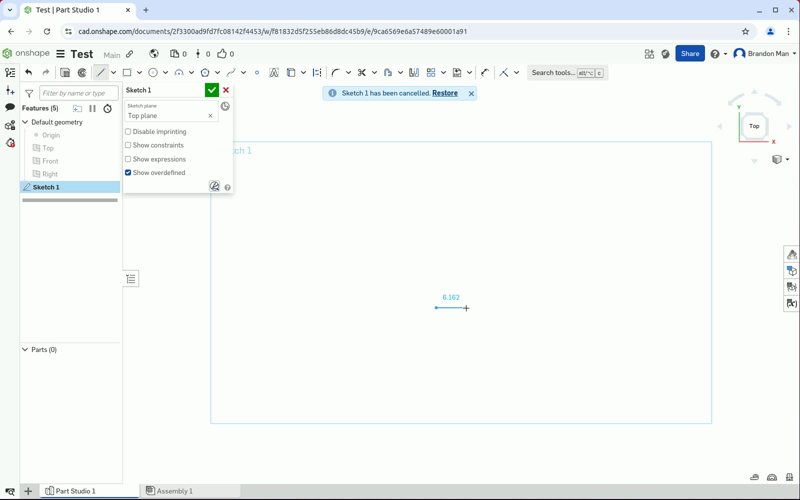
mouse_move(487, 307)
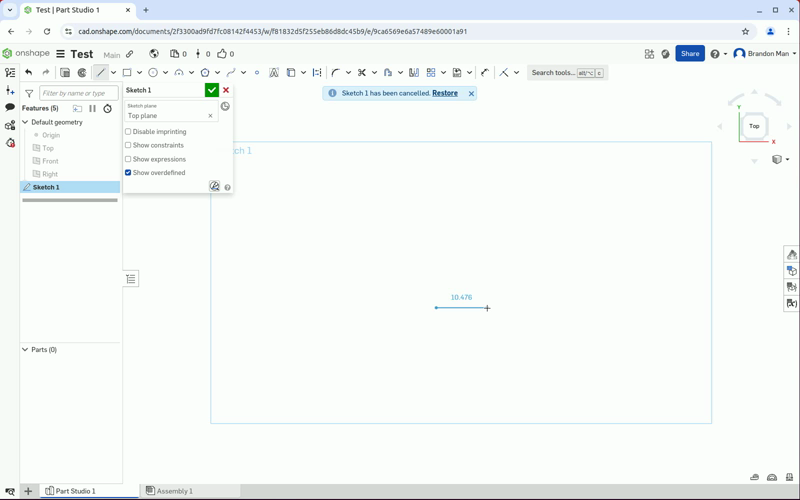
click(487, 307)
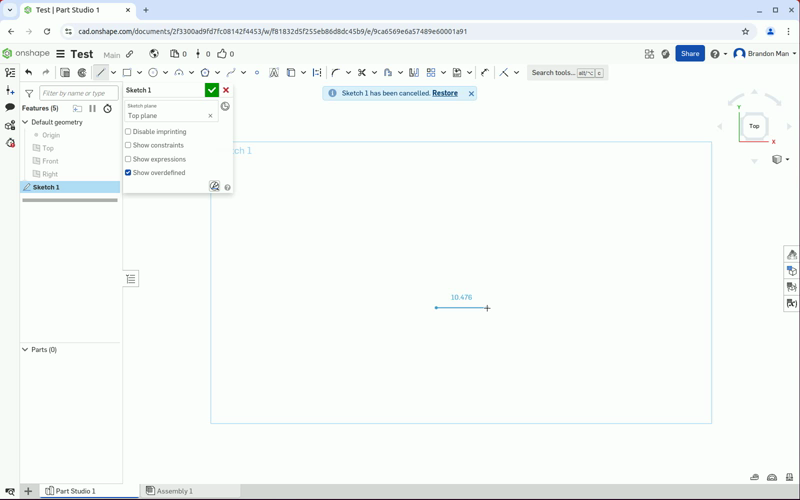
key_up(shift)
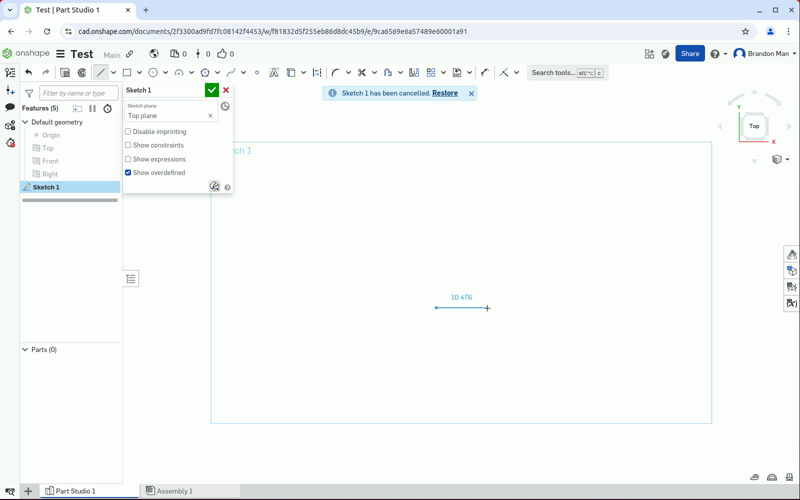
key_down(shift)
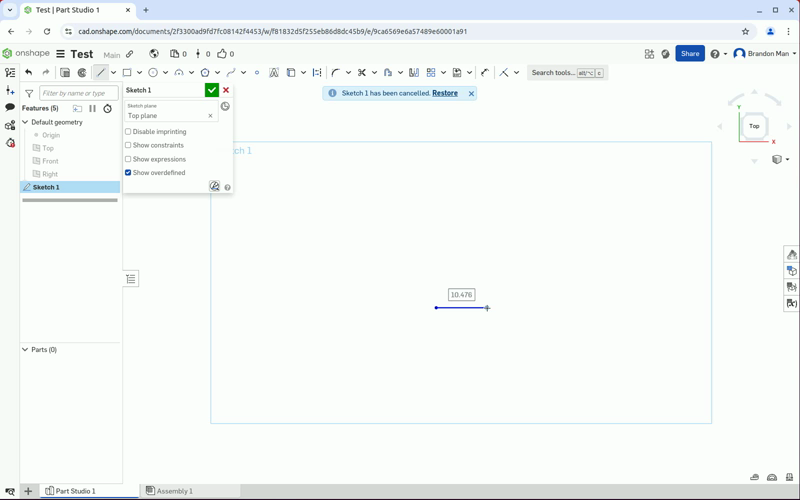
mouse_move(517, 307)
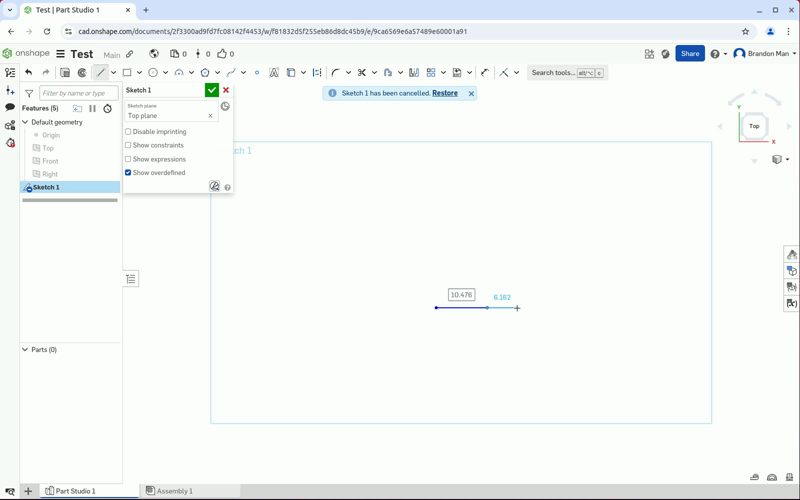
mouse_move(487, 256)
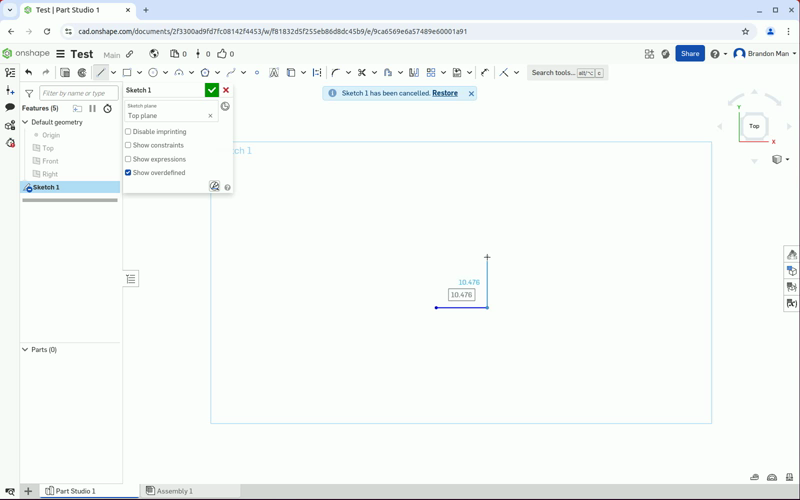
click(487, 256)
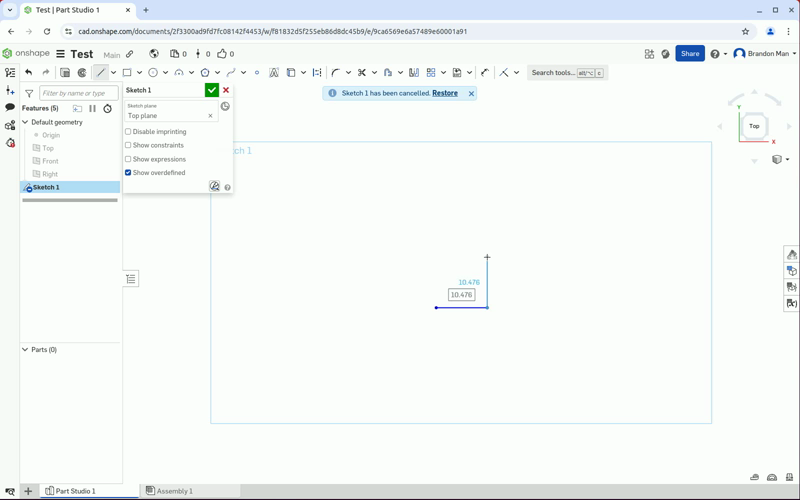
key_up(shift)
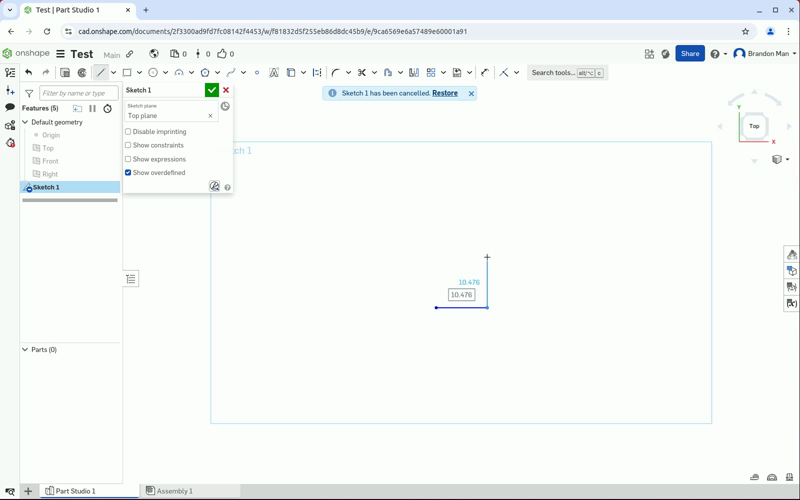
key_down(shift)
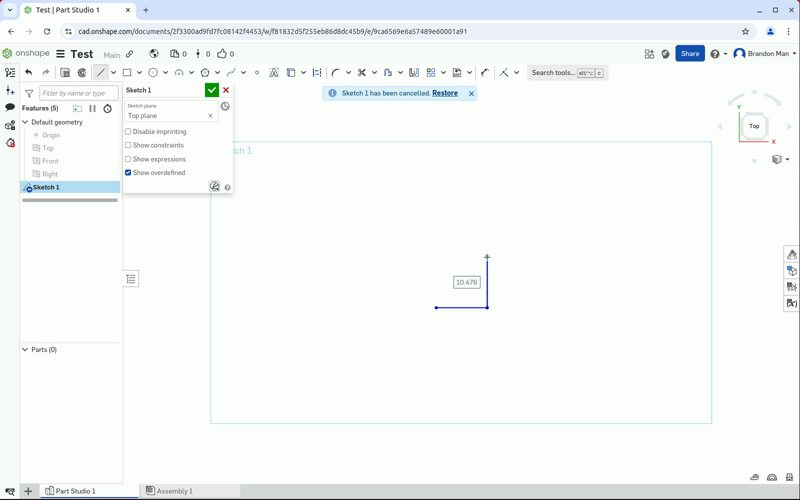
mouse_move(517, 256)
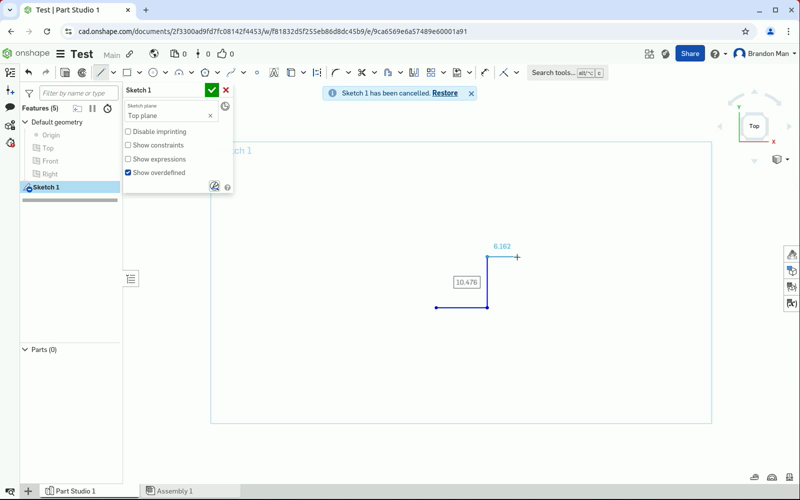
mouse_move(436, 256)
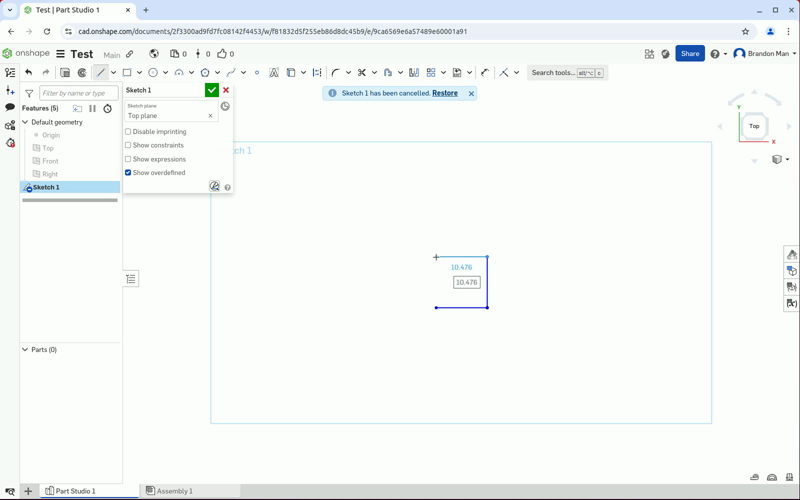
click(436, 256)
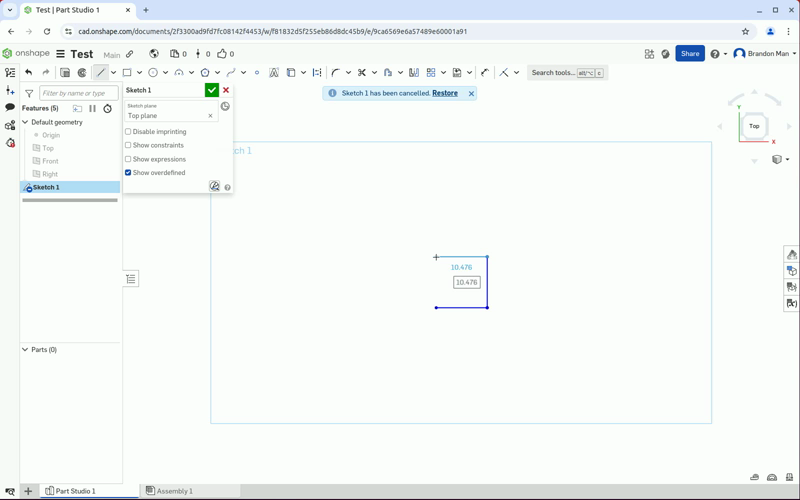
key_up(shift)
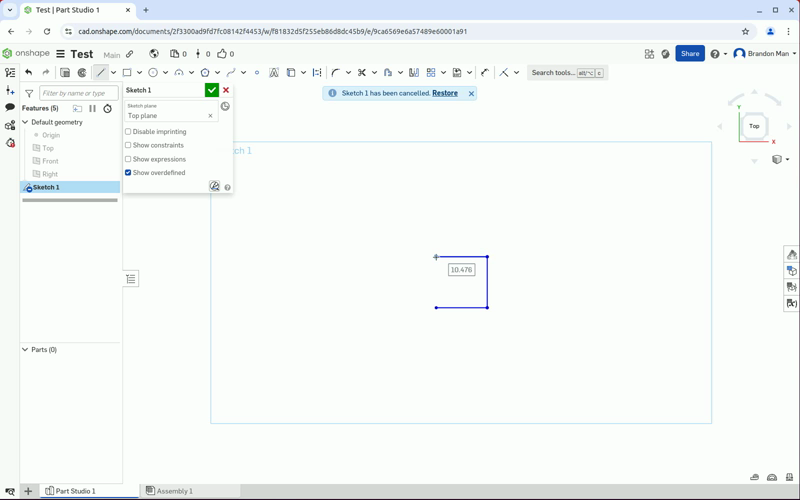
mouse_move(466, 256)
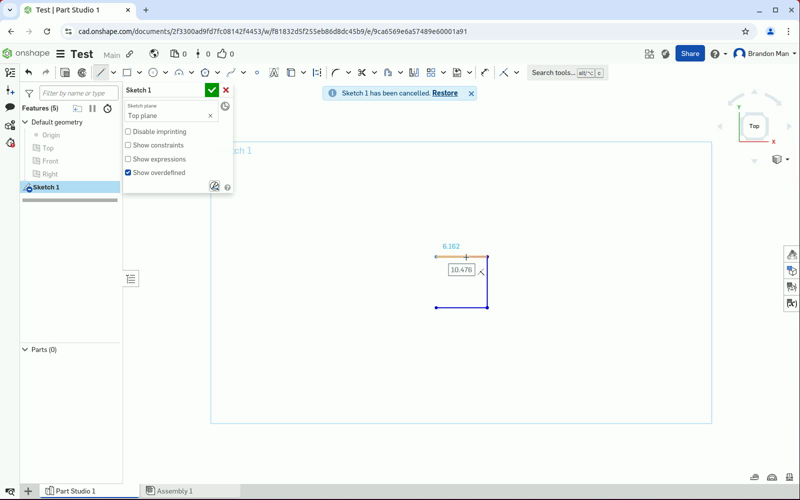
key_down(shift)
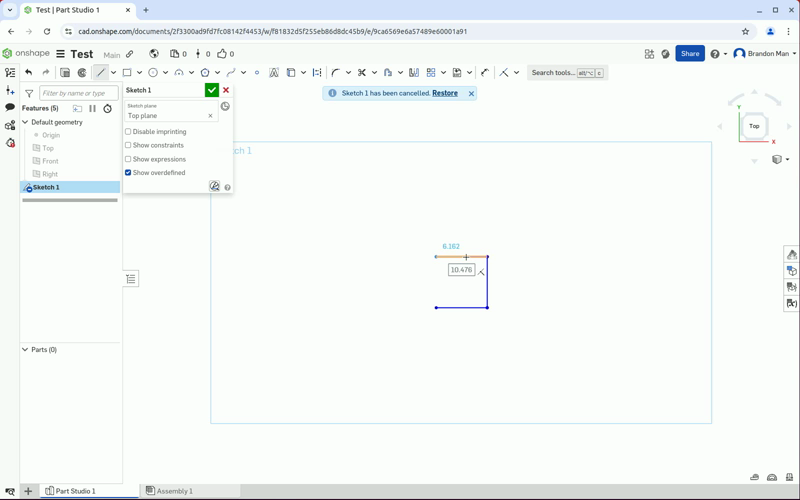
mouse_move(436, 307)
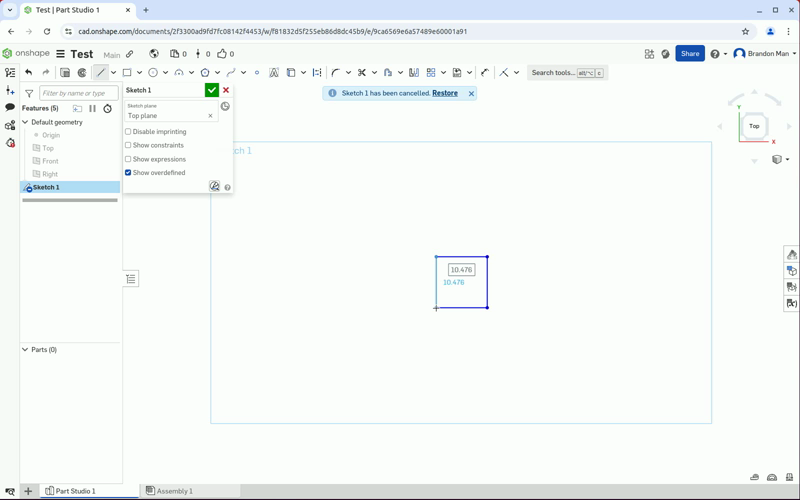
key_up(shift)
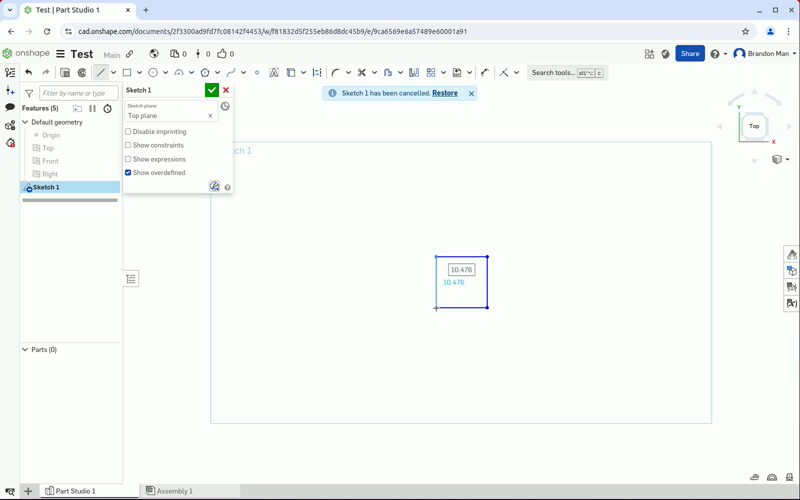
click(436, 307)
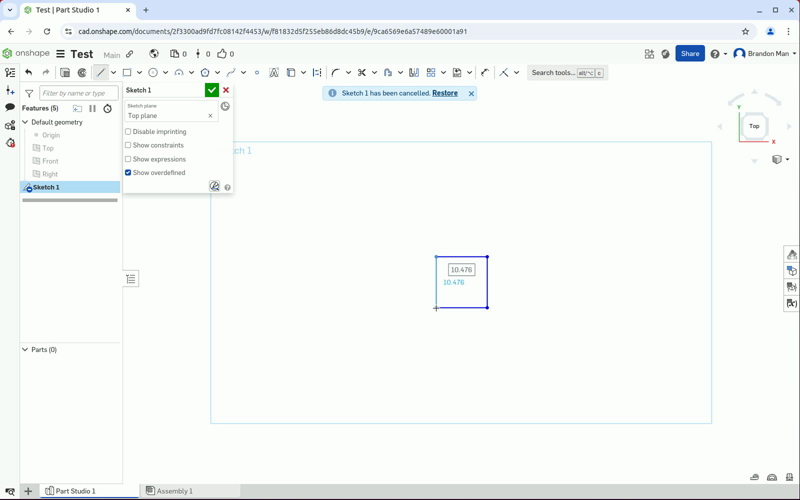
key(esc)
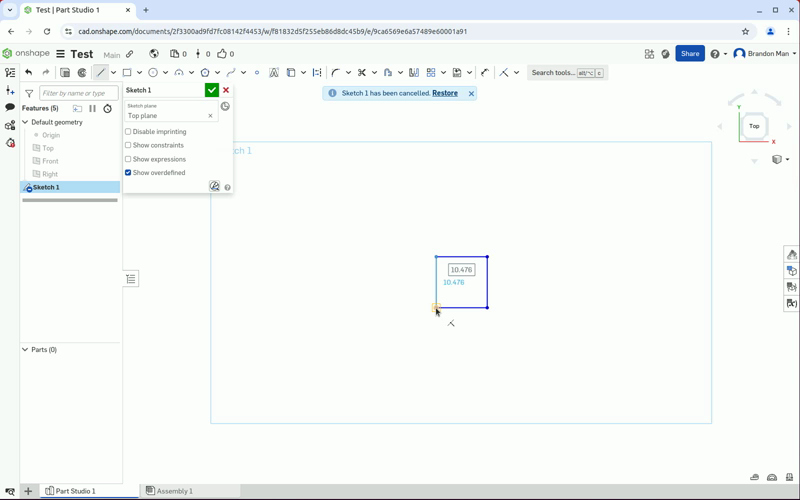
mouse_move(453, 301)
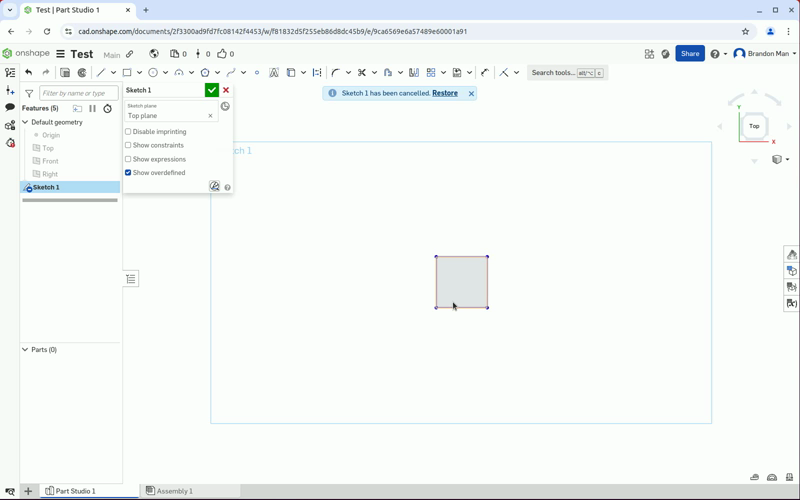
click(453, 301)
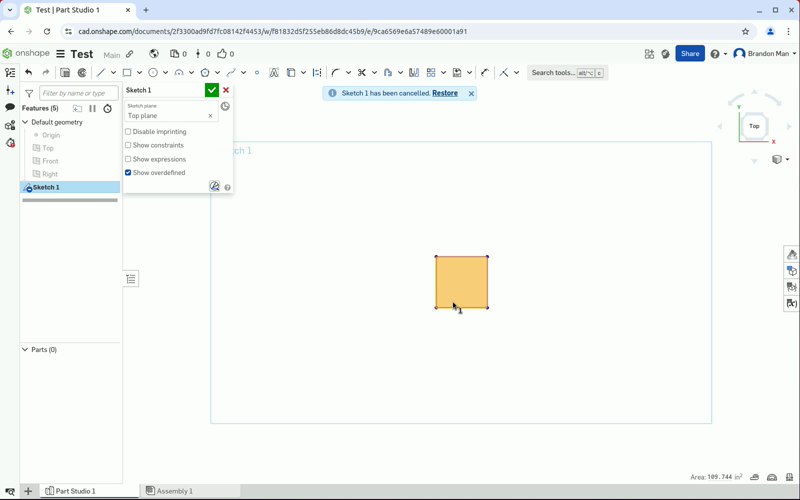
mouse_move(73, 352)
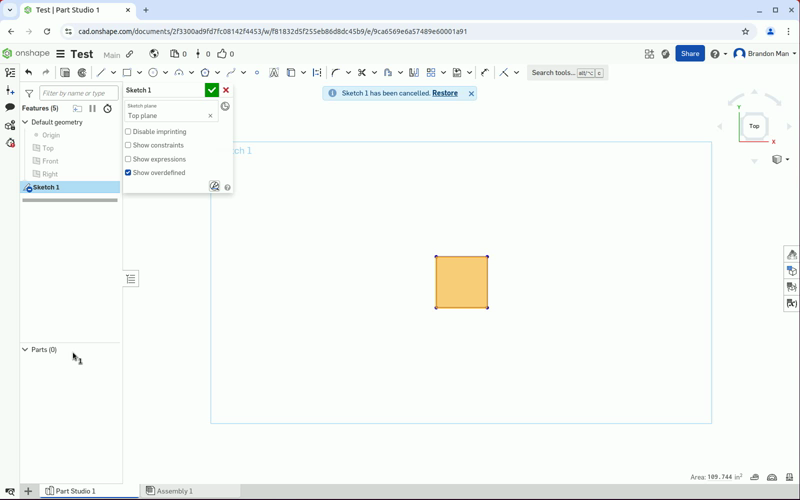
key(shift+y)
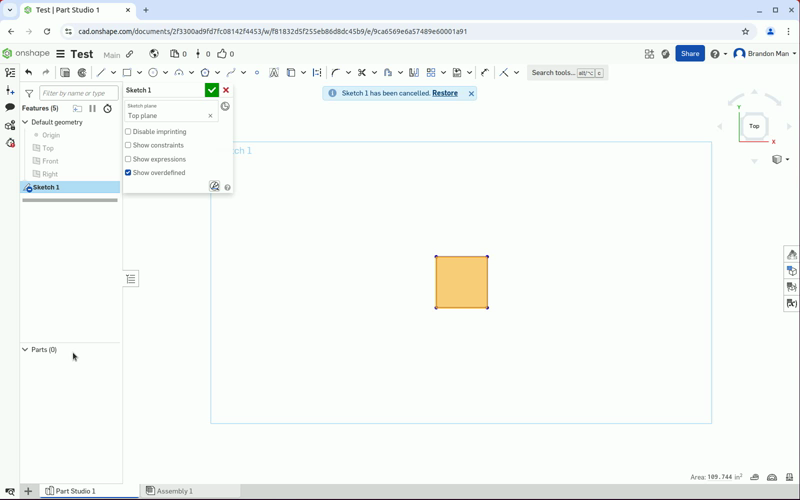
key(shift+e)
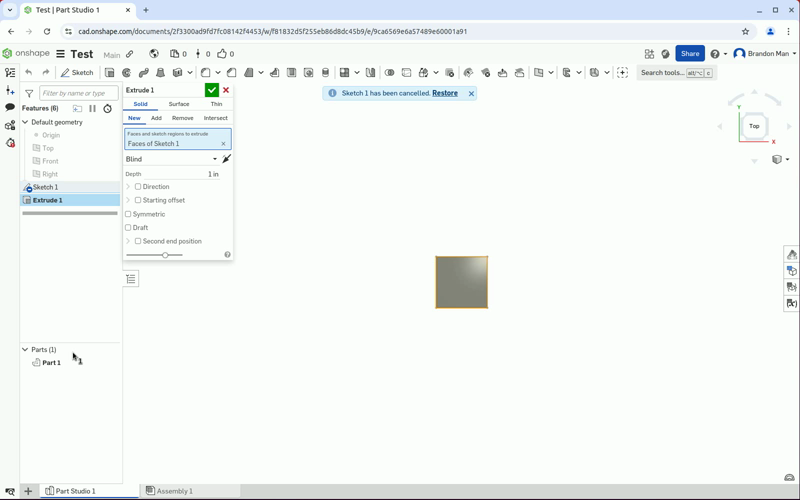
mouse_move(143, 106)
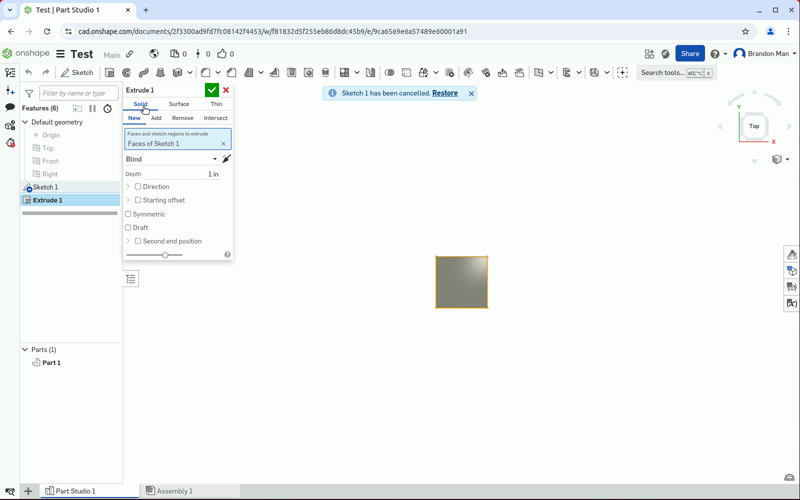
click(143, 106)
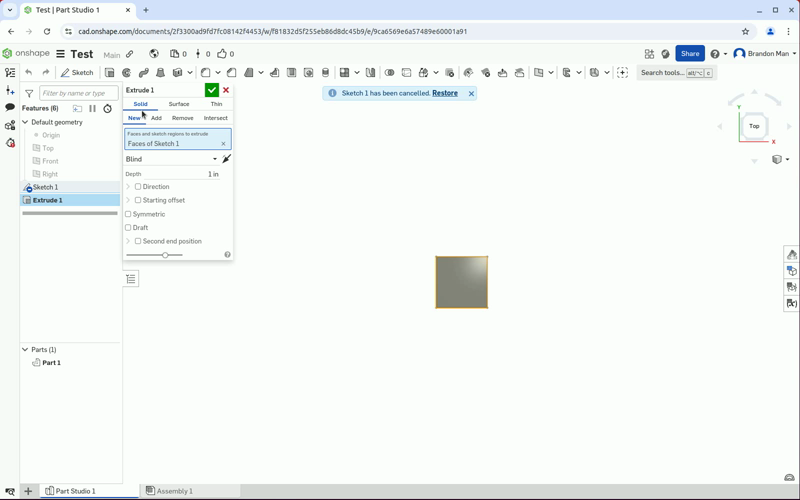
mouse_move(137, 120)
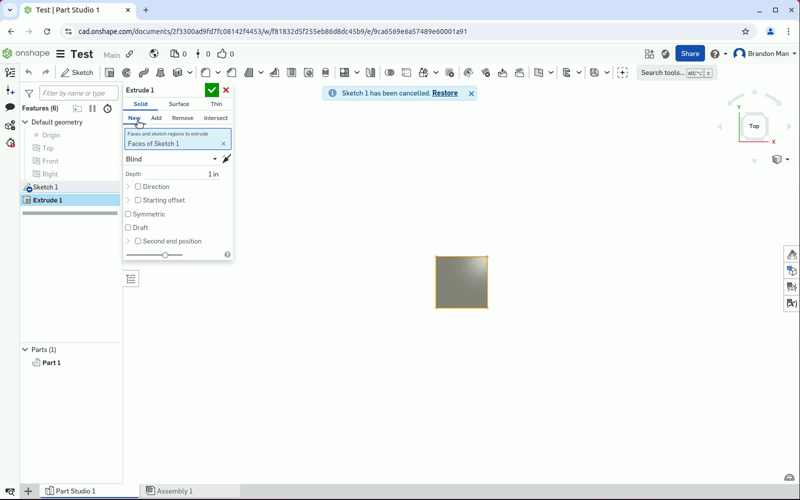
click(137, 120)
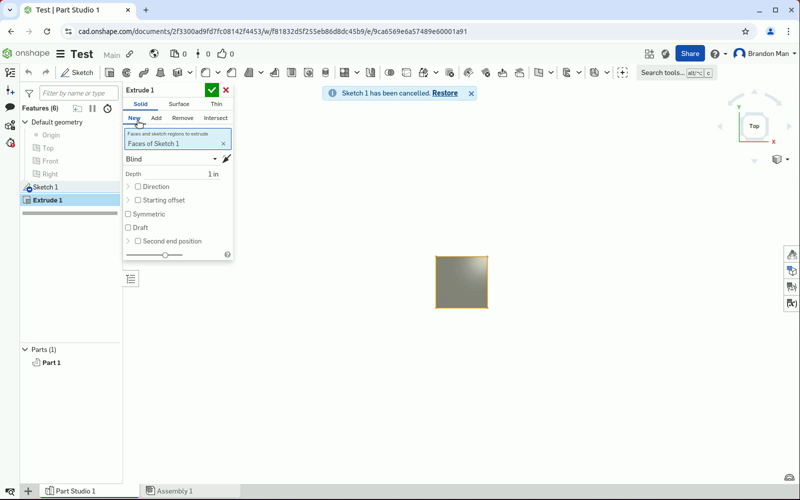
key(tab, 4)
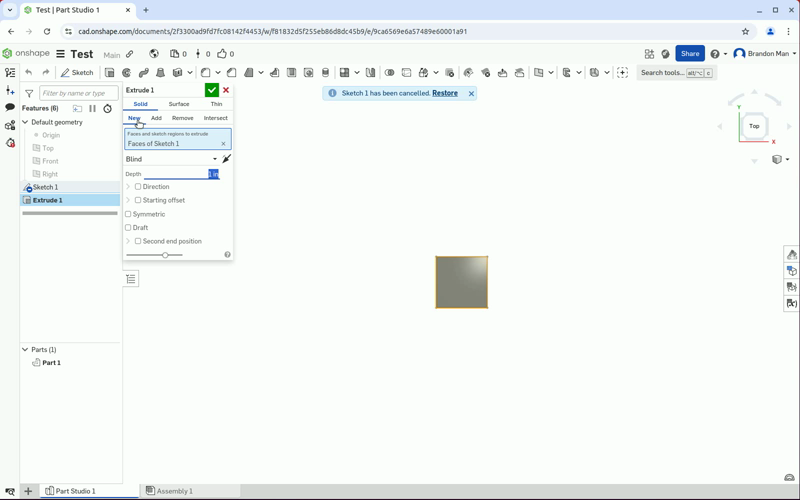
text(15.405)
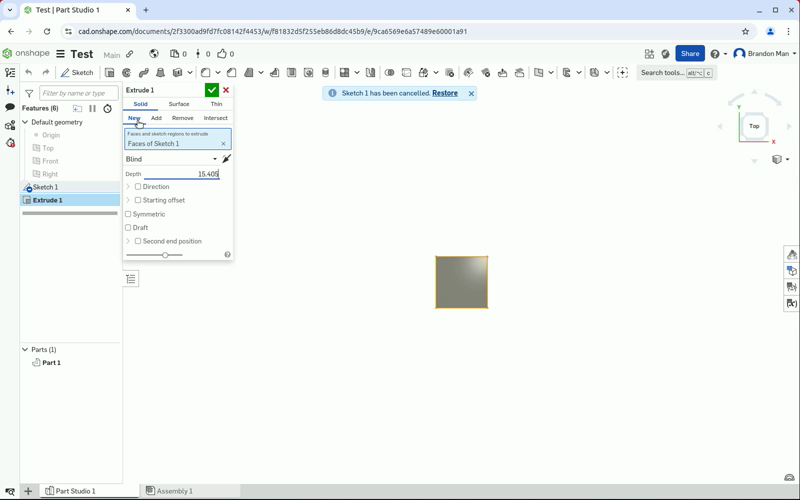
key(enter)
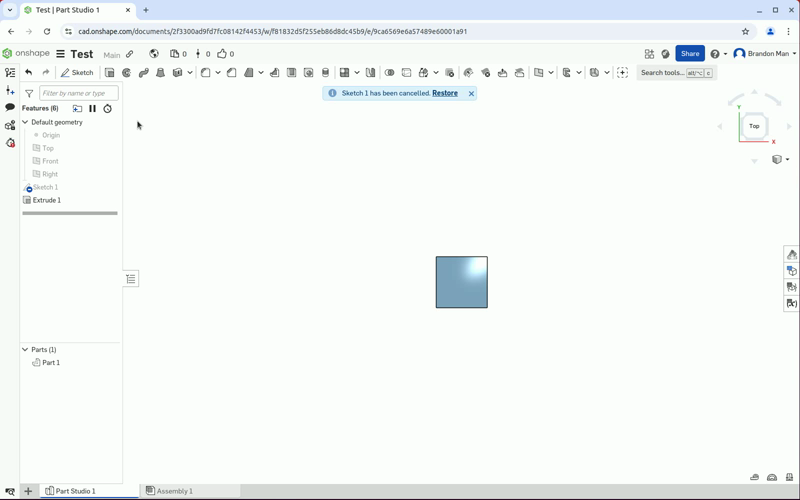
key(shift+h)
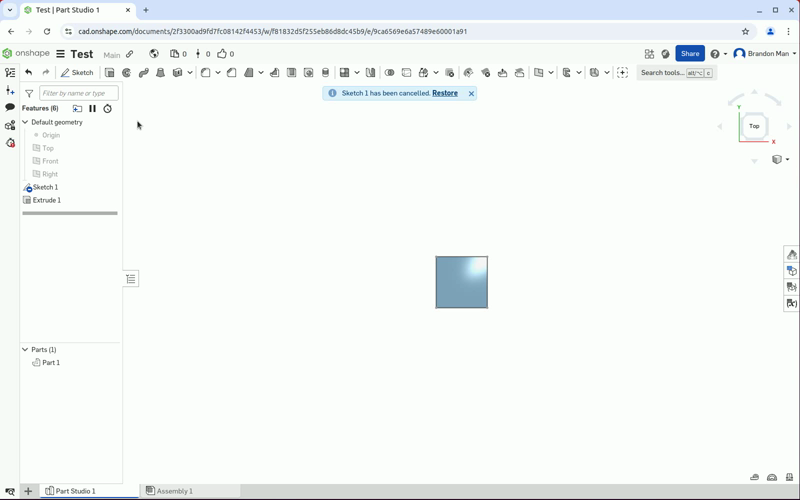
key(shift+h)
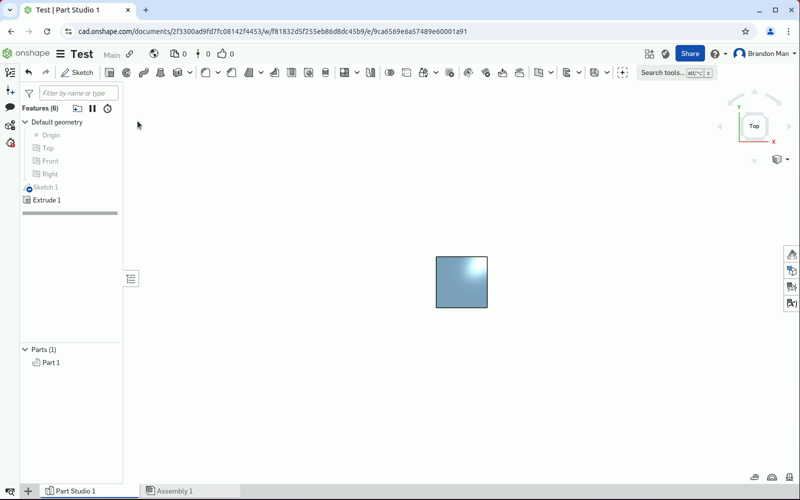
mouse_move(73, 189)
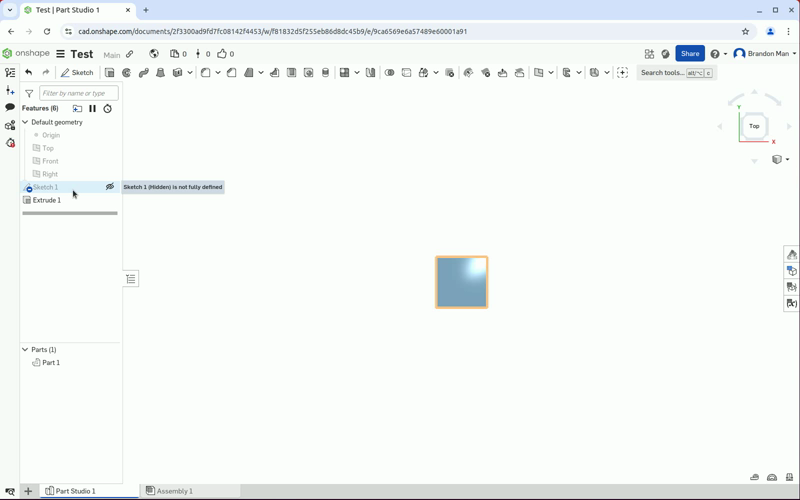
click(73, 189)
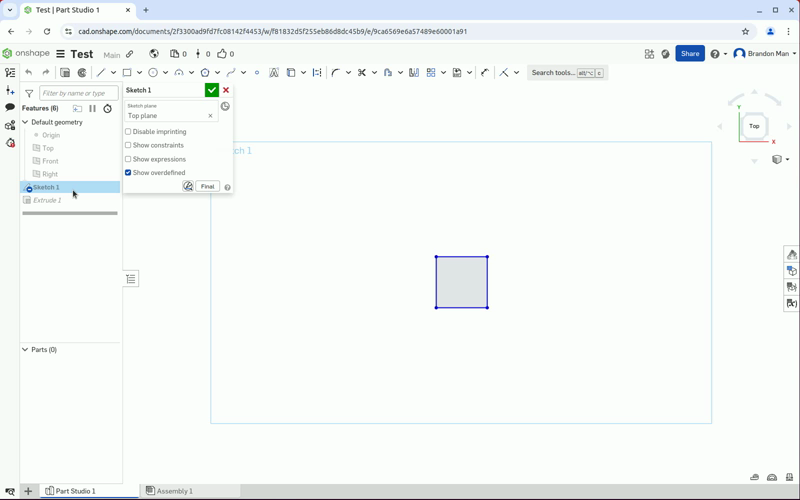
mouse_move(229, 92)
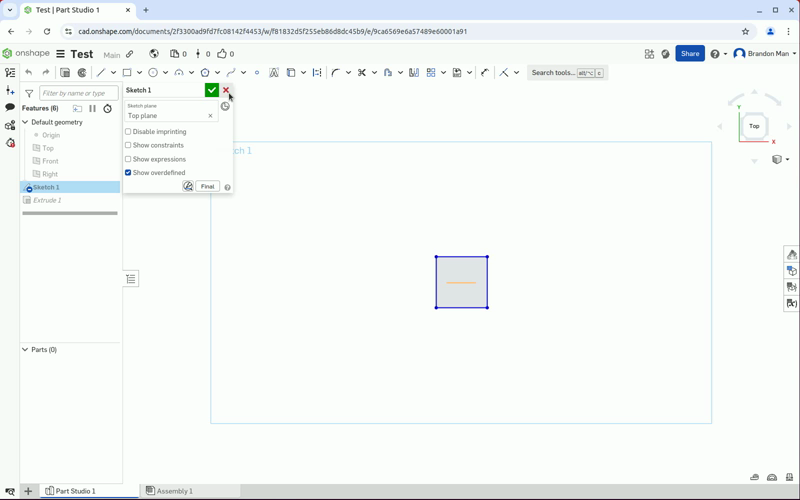
click(229, 92)
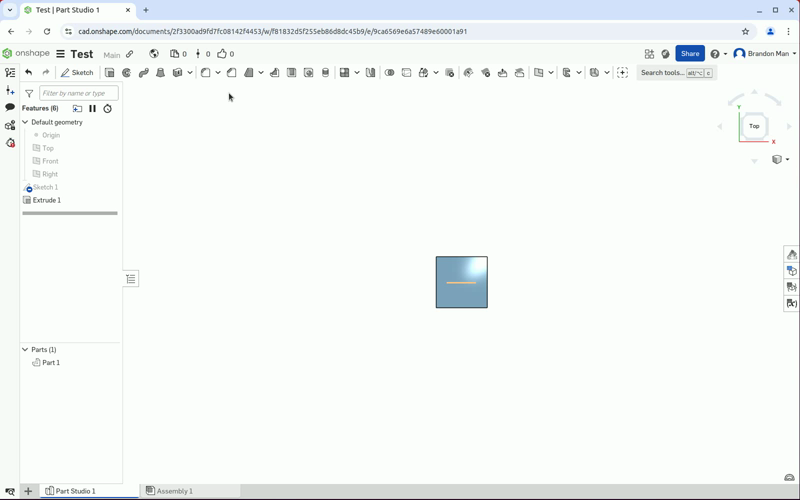
mouse_move(541, 75)
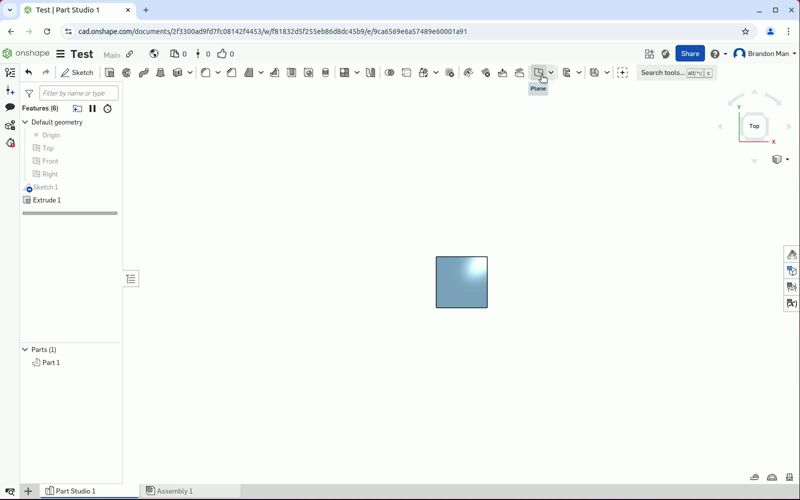
click(541, 75)
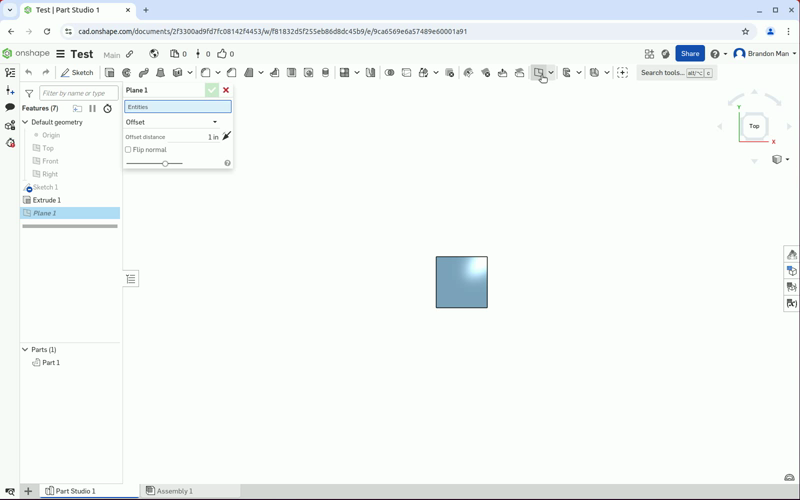
mouse_move(73, 150)
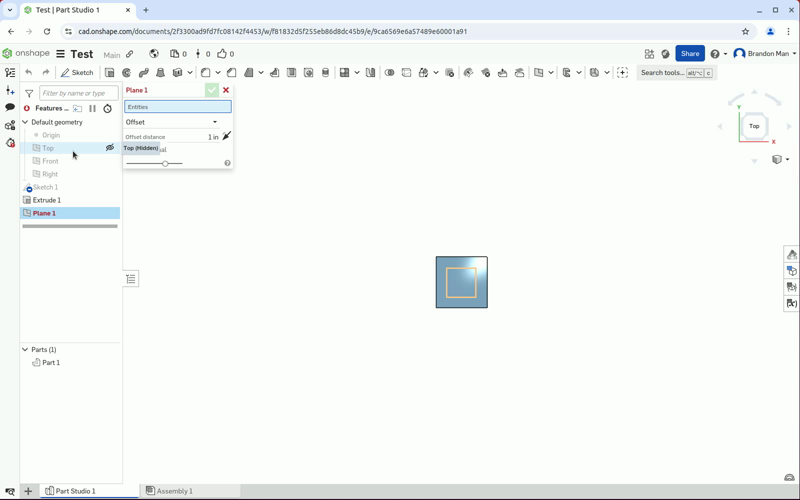
click(73, 150)
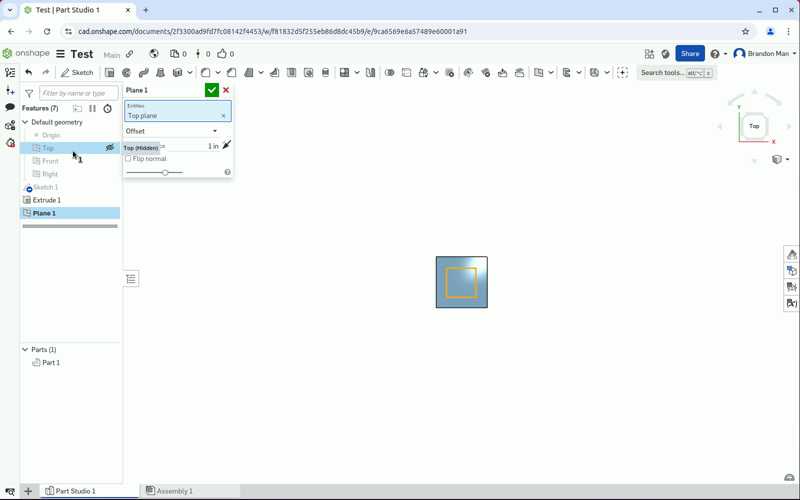
key(tab, 2)
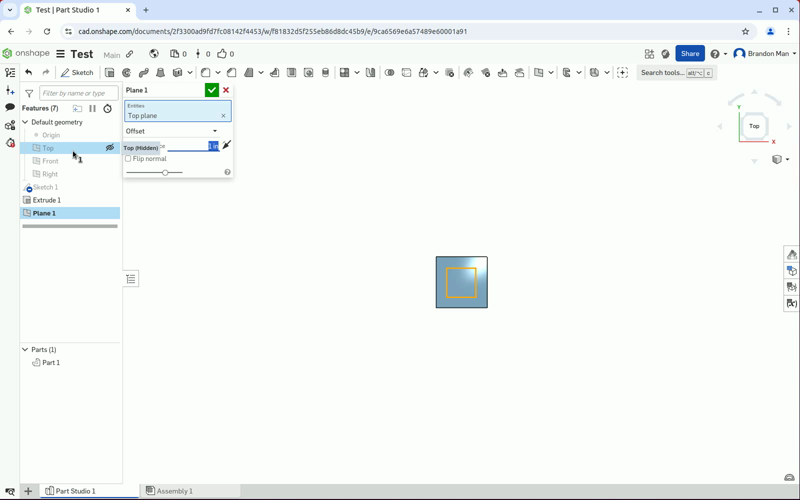
text(15.405)
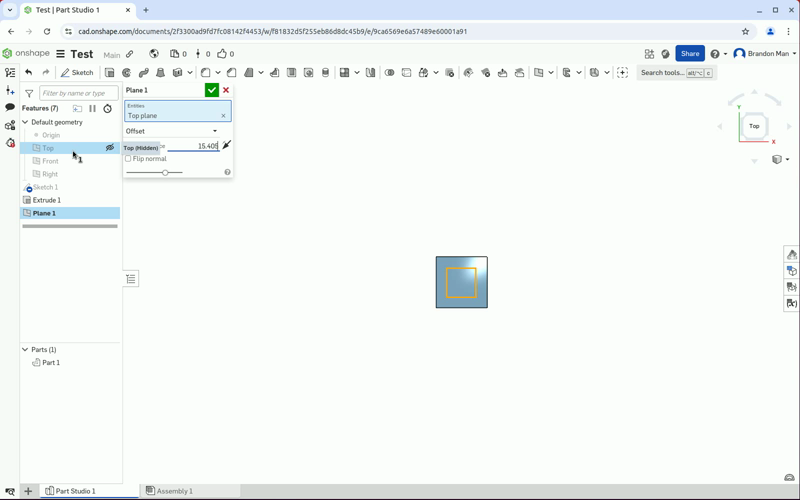
key(enter, 2)
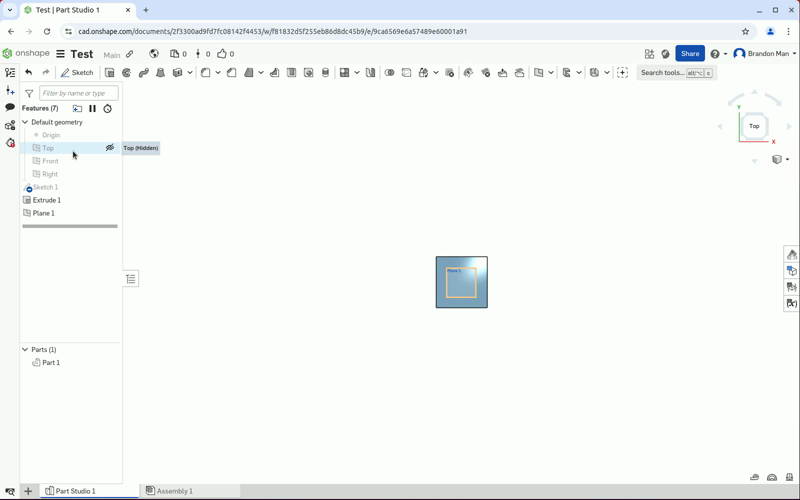
key(shift+s)
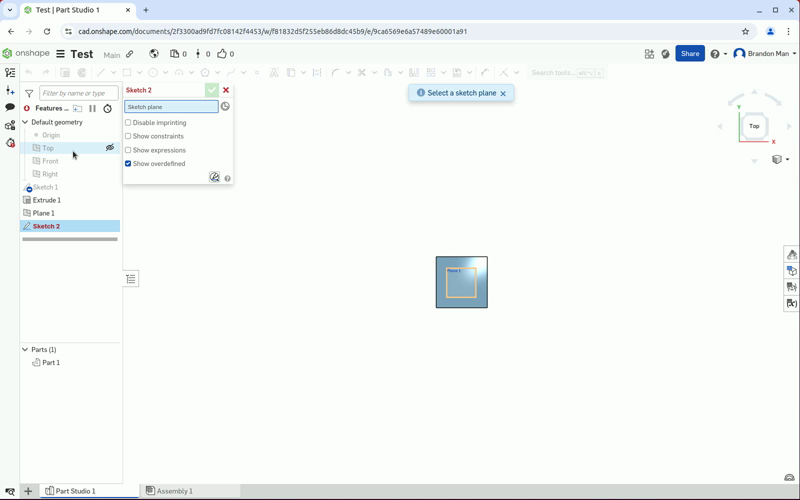
mouse_move(73, 215)
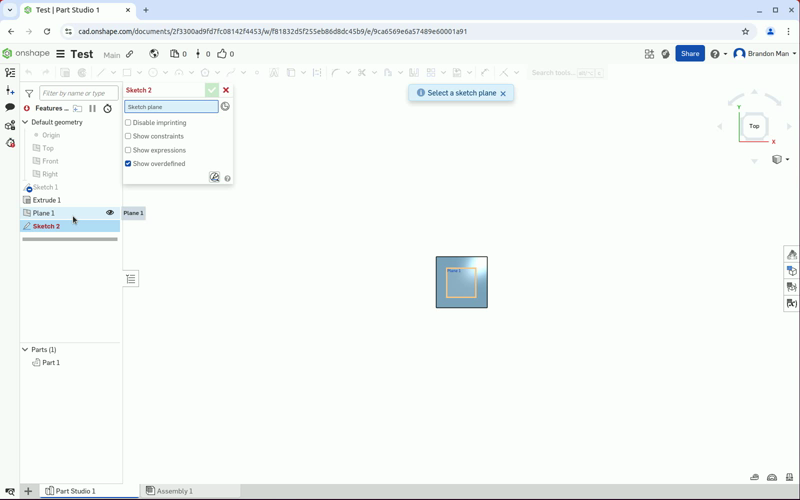
click(73, 215)
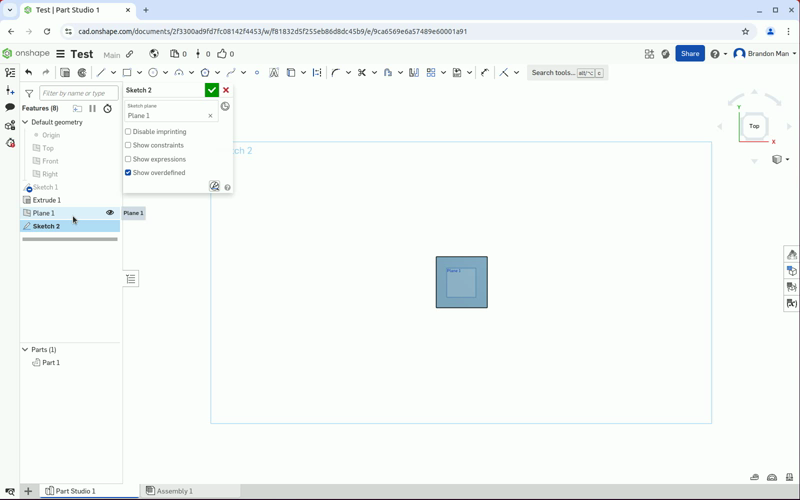
mouse_move(73, 352)
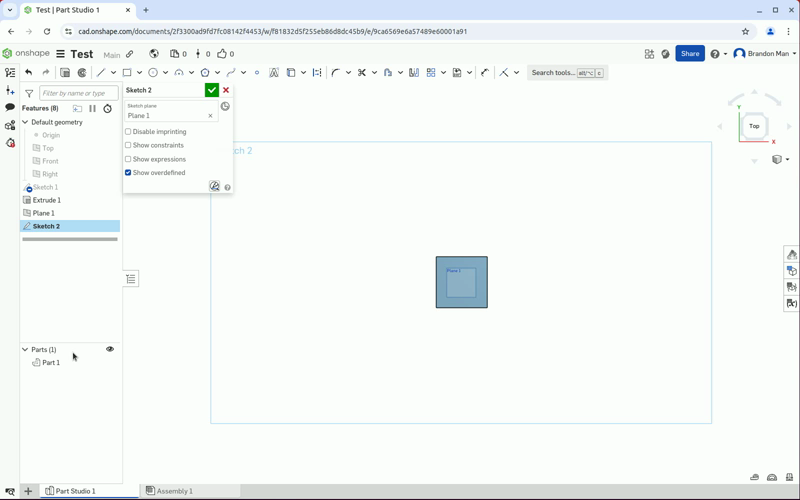
key(y)
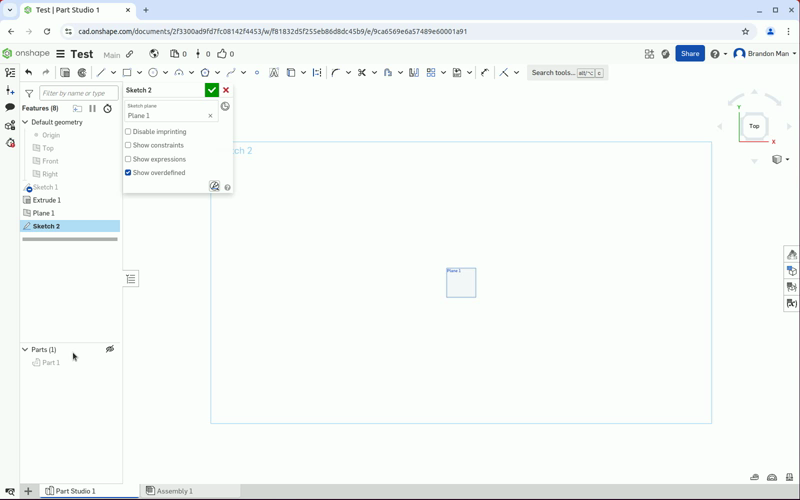
key(c)
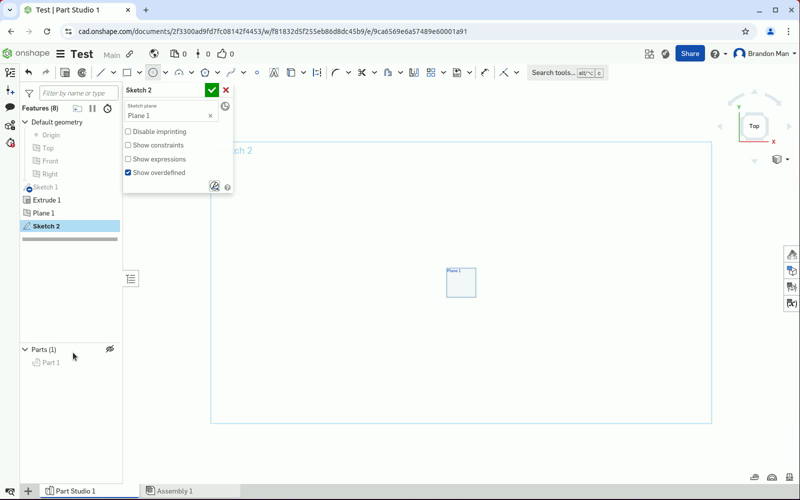
key_down(shift)
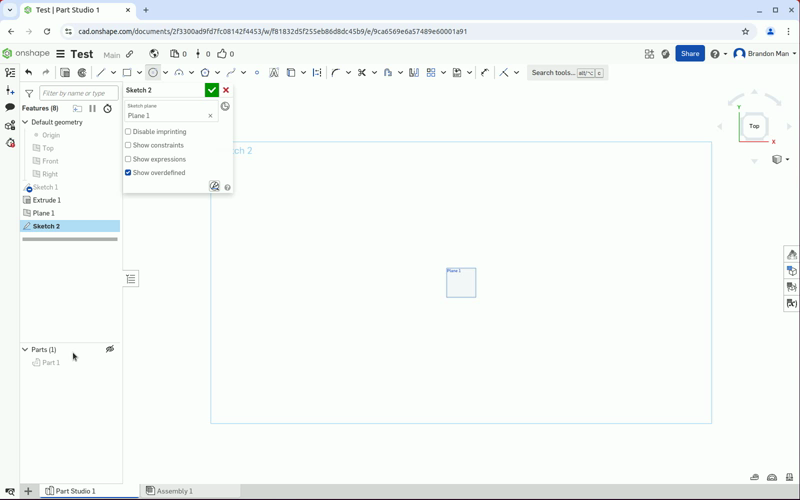
mouse_move(461, 282)
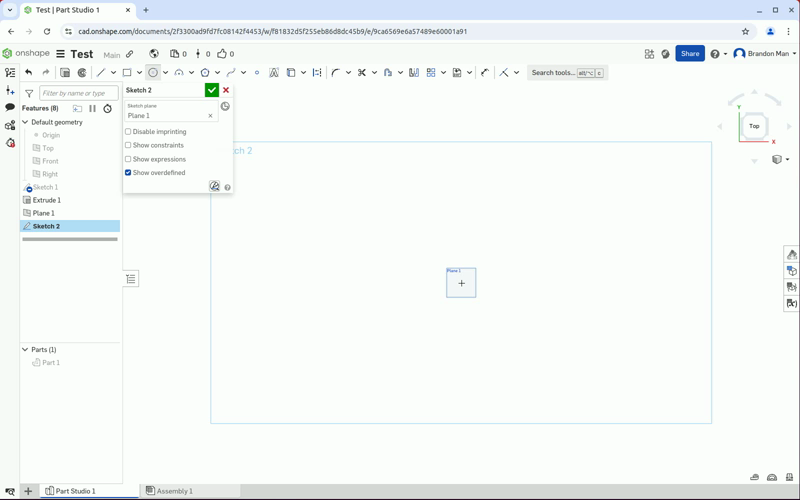
click(461, 282)
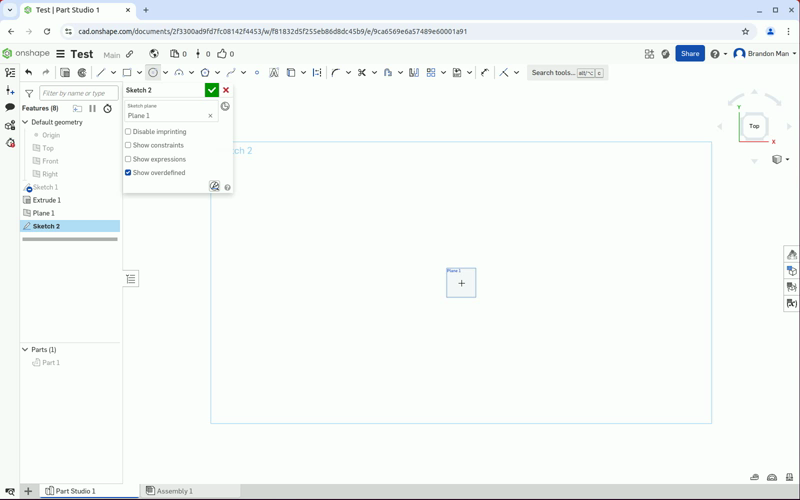
key_up(shift)
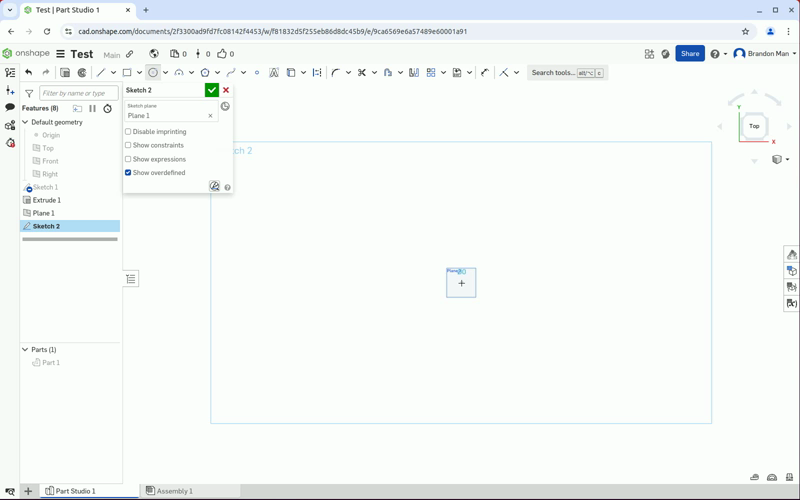
mouse_move(467, 282)
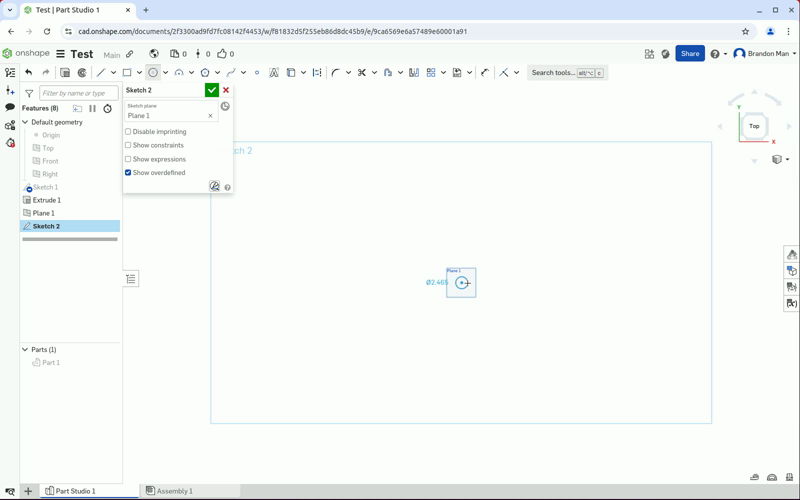
click(467, 282)
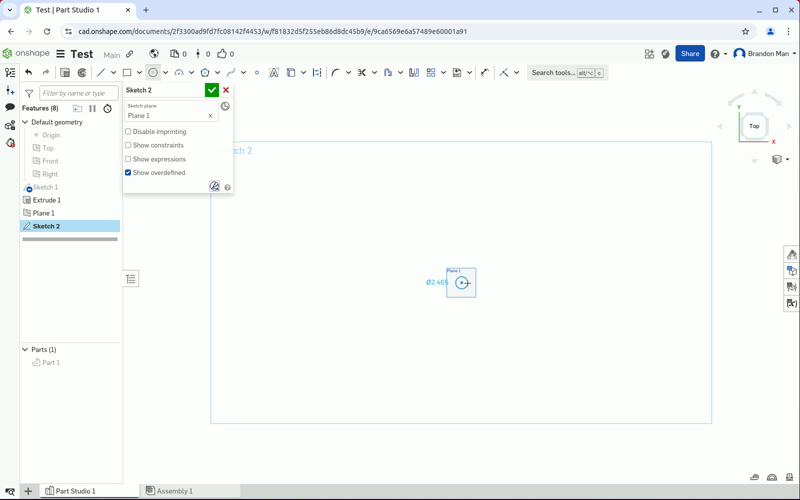
key(esc)
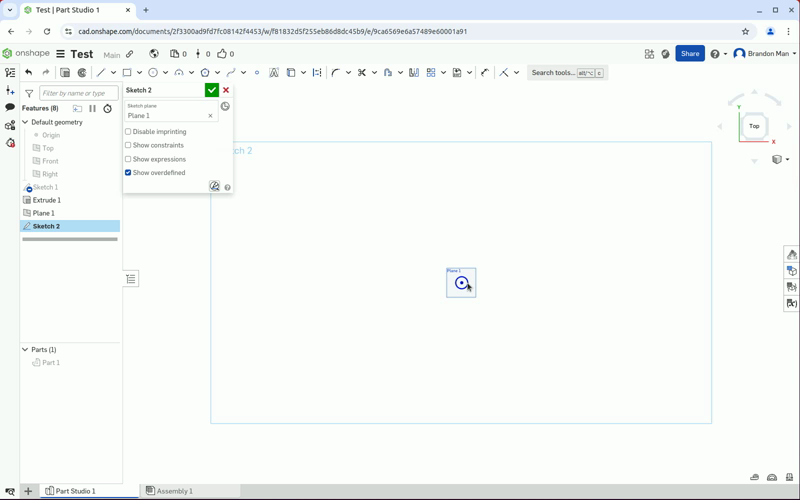
mouse_move(465, 281)
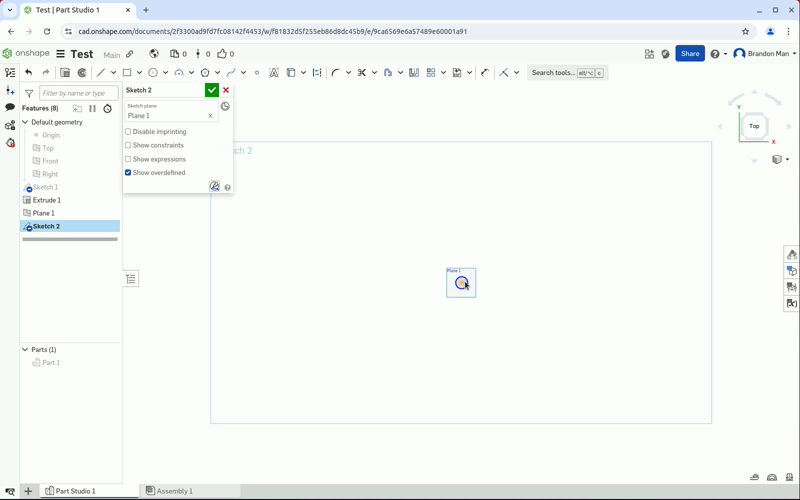
scroll(6)
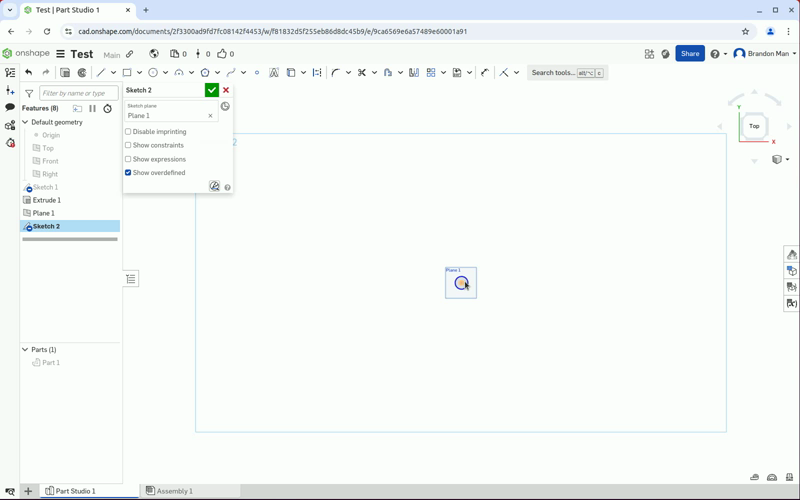
scroll(6)
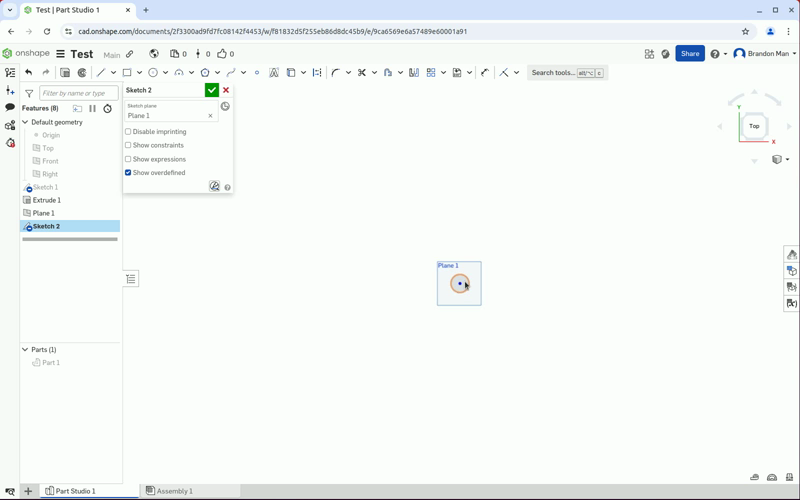
scroll(6)
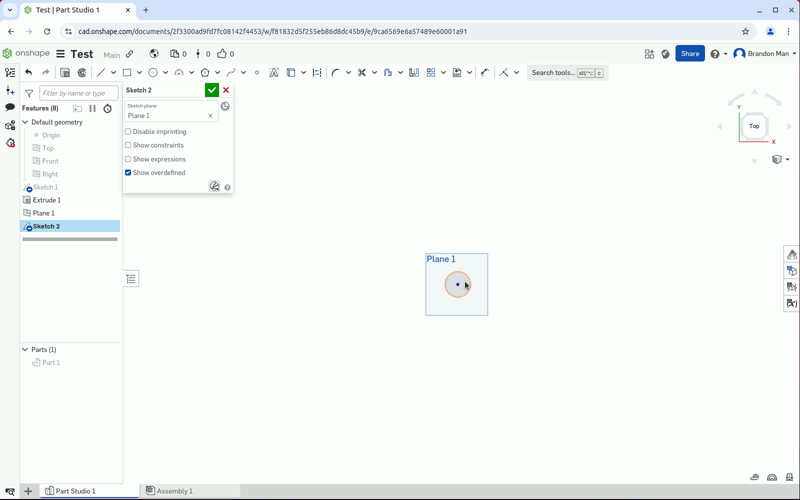
scroll(6)
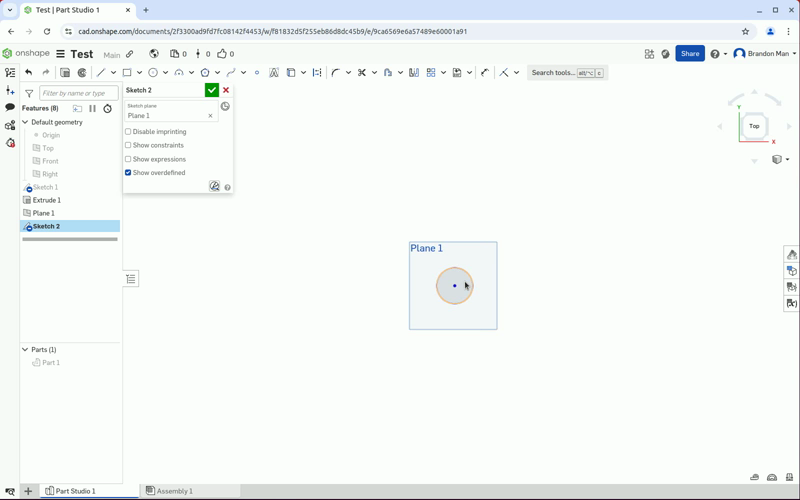
scroll(6)
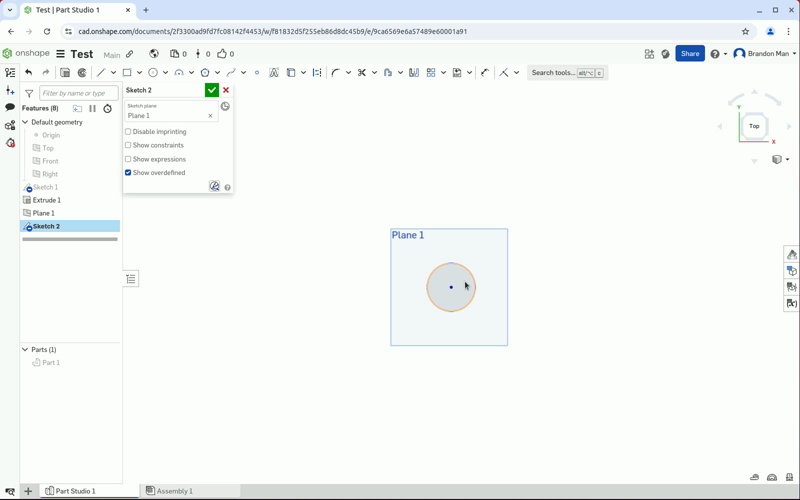
scroll(6)
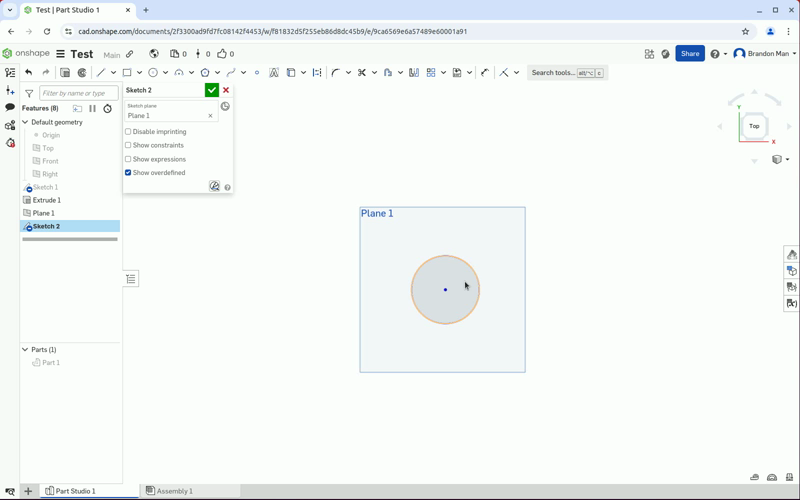
scroll(6)
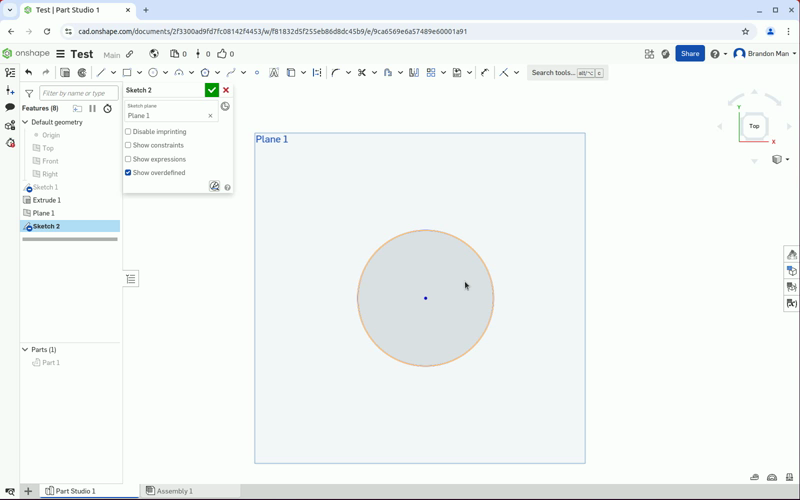
click(465, 281)
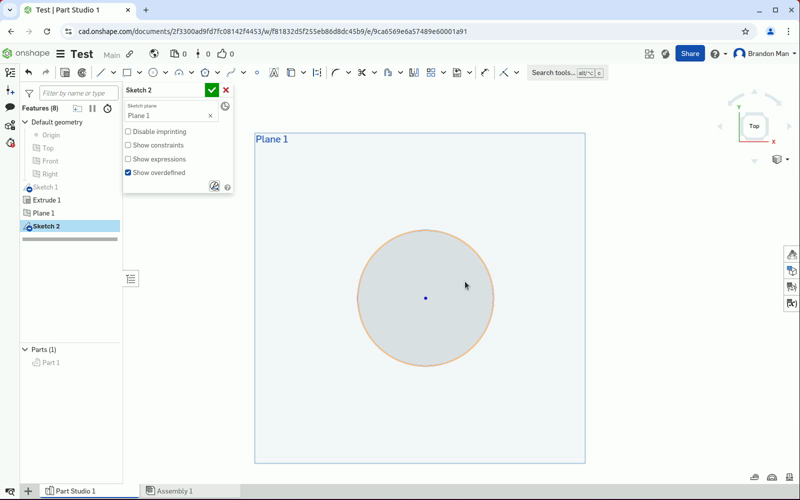
scroll(-6)
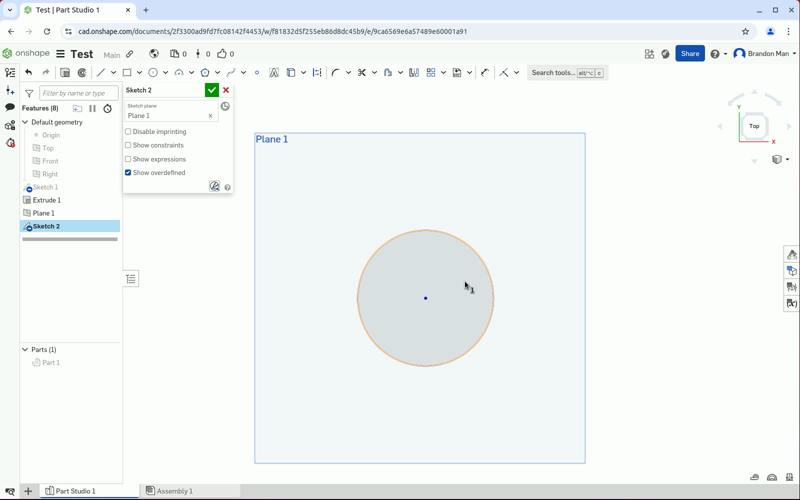
scroll(-6)
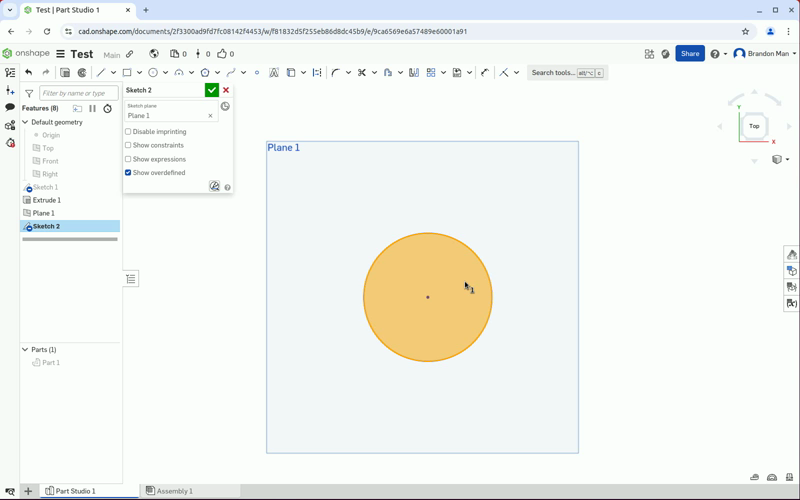
scroll(-6)
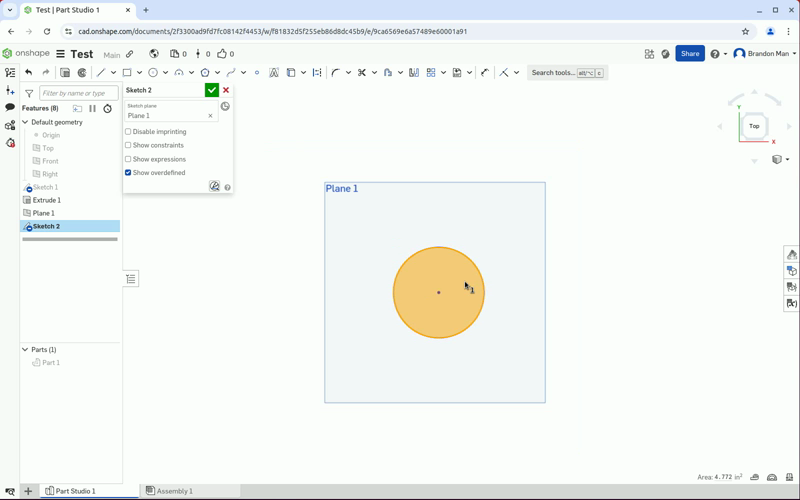
scroll(-6)
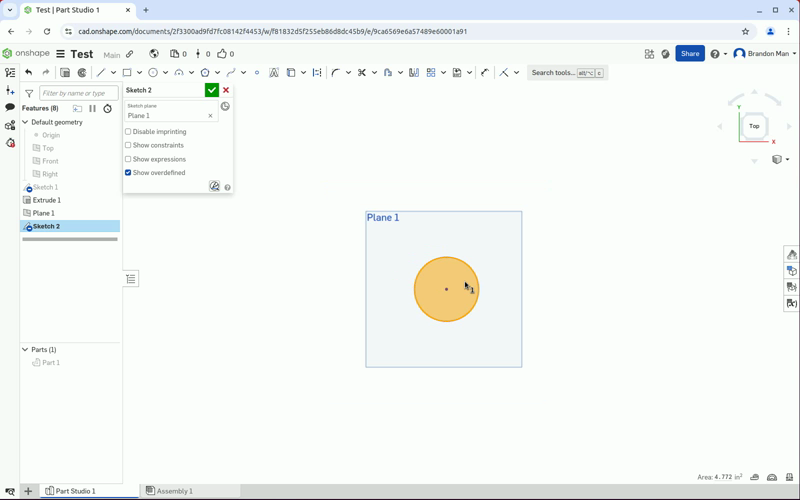
scroll(-6)
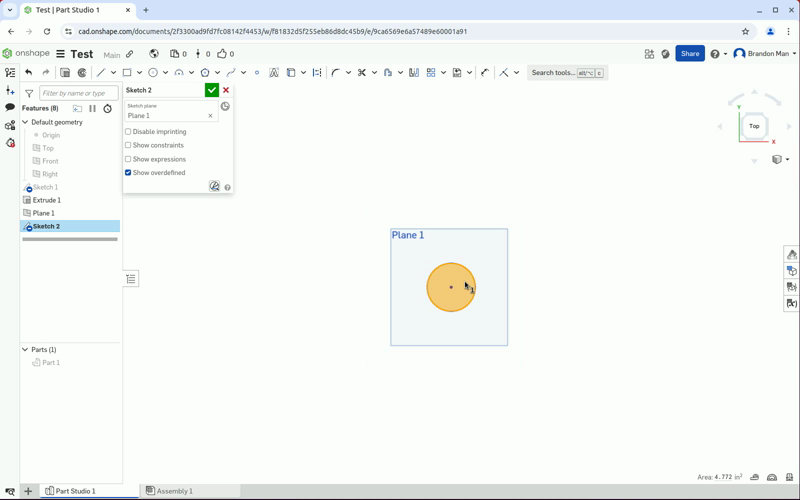
scroll(-6)
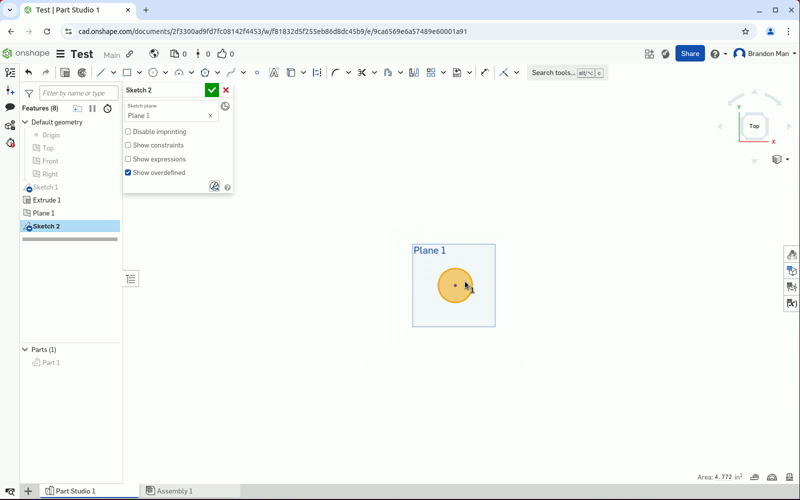
scroll(-6)
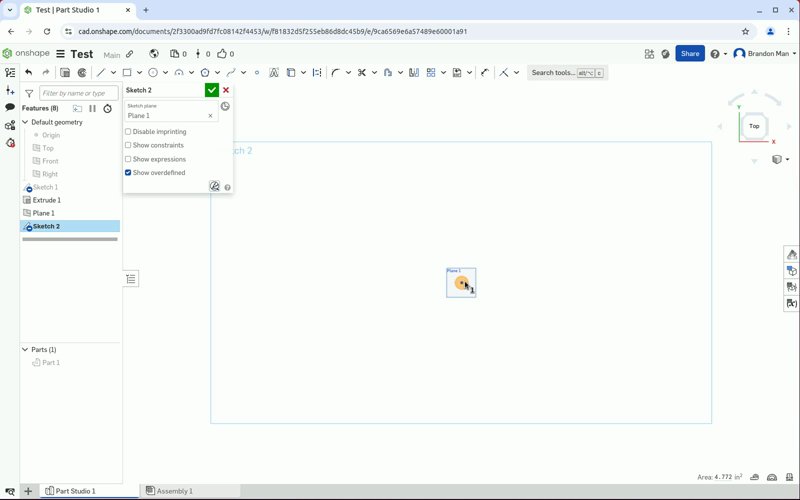
mouse_move(73, 352)
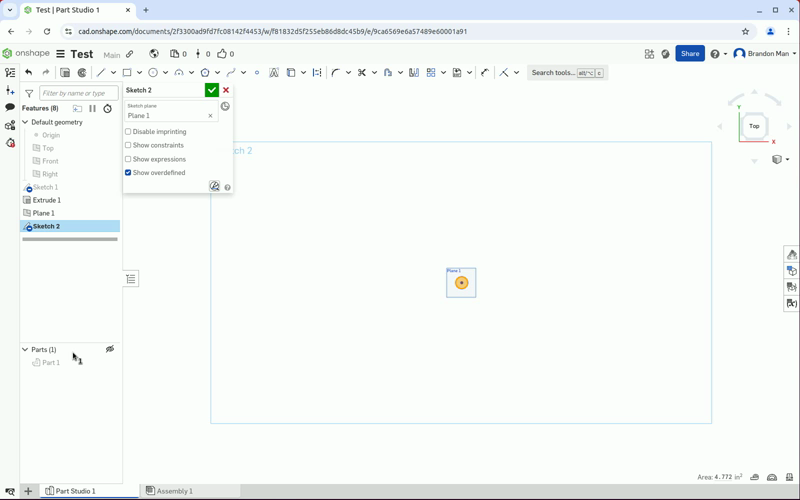
key(shift+y)
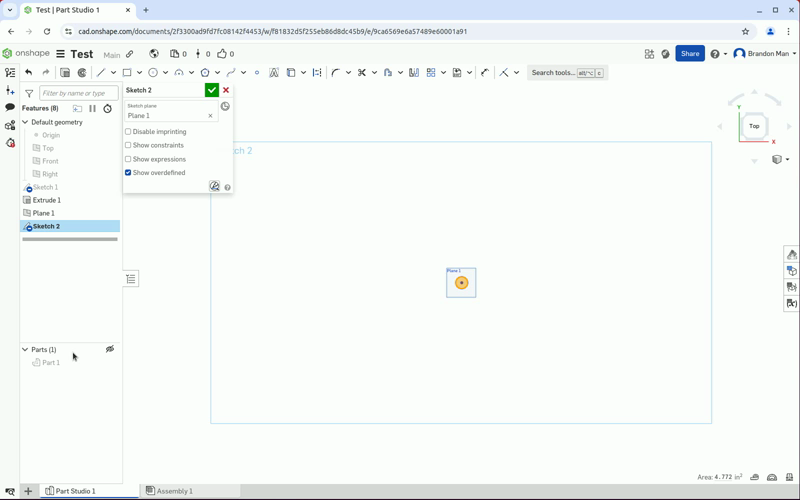
key(shift+e)
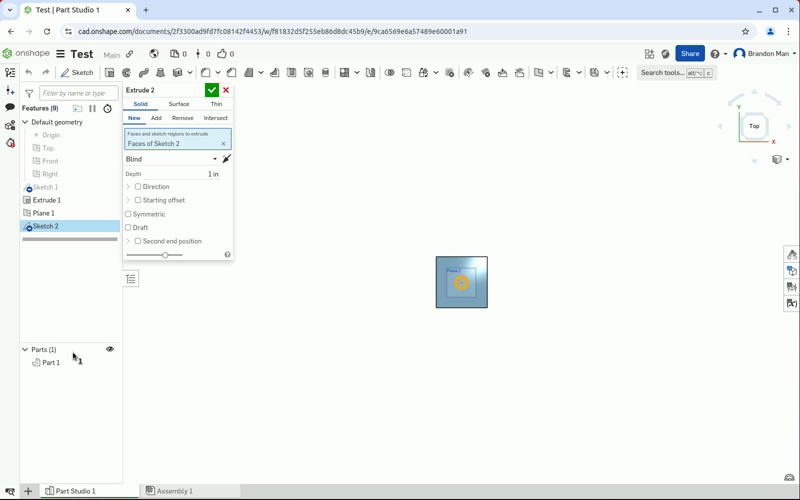
mouse_move(143, 106)
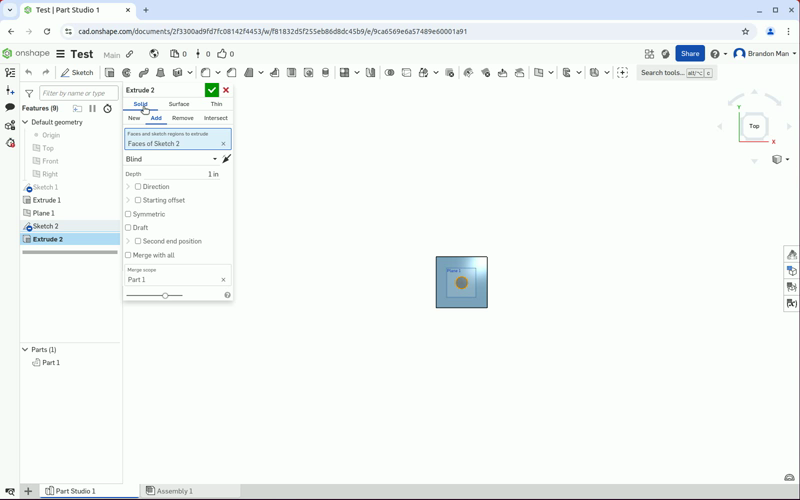
click(143, 106)
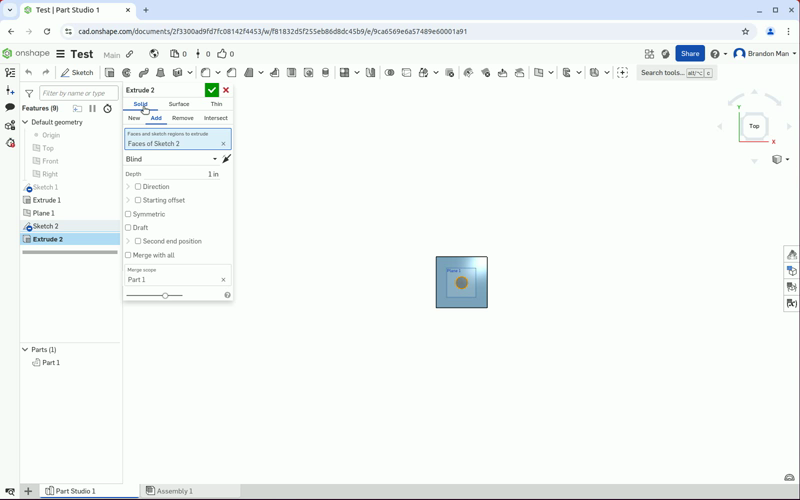
mouse_move(137, 120)
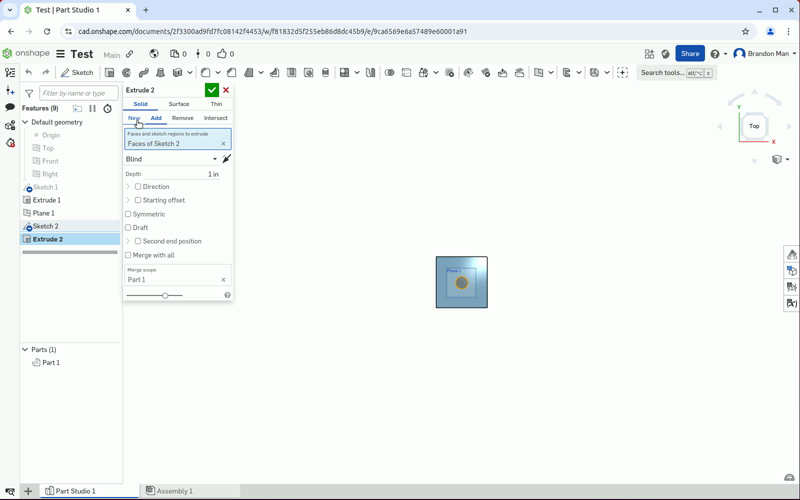
click(137, 120)
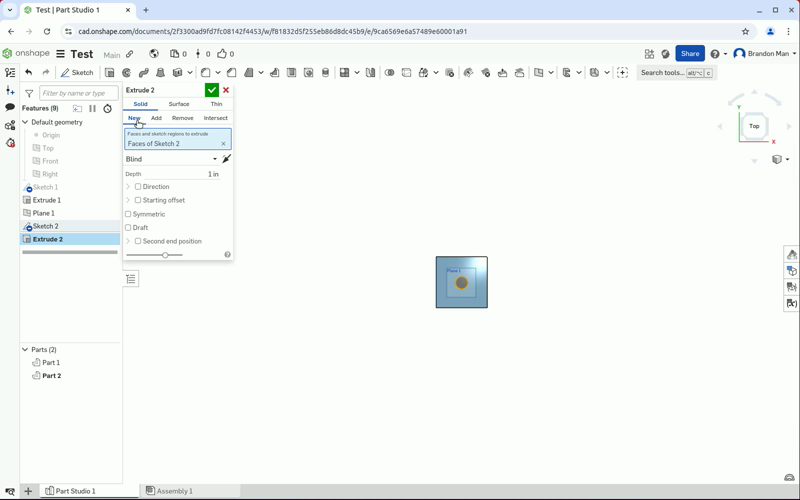
key(tab, 4)
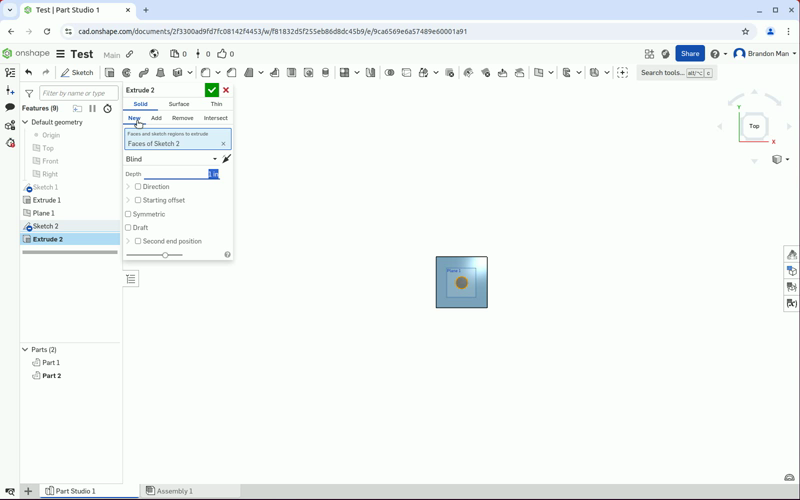
text(7.703)
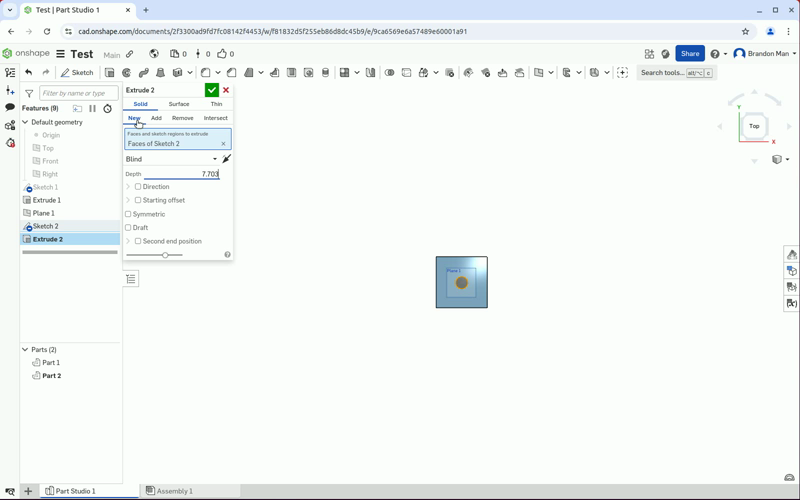
key(enter)
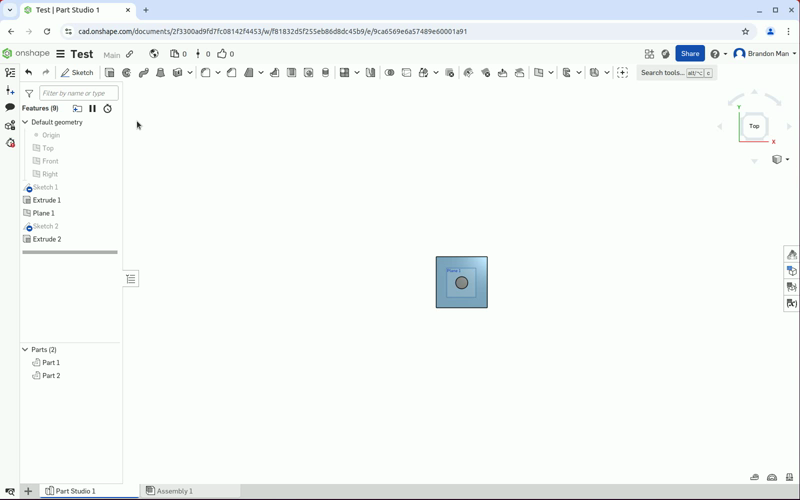
key(shift+h)
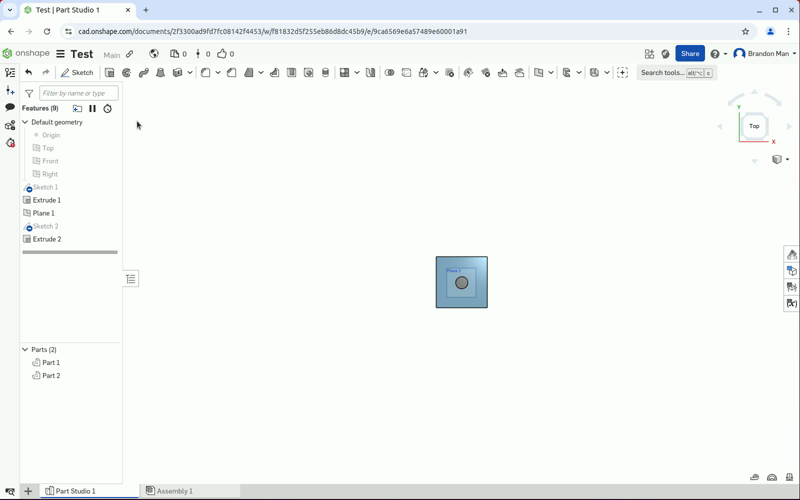
key(shift+h)
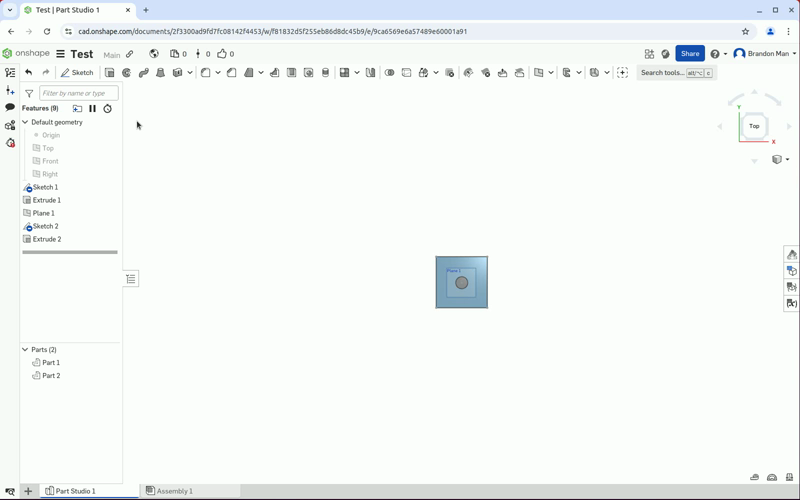
key(shift+7)
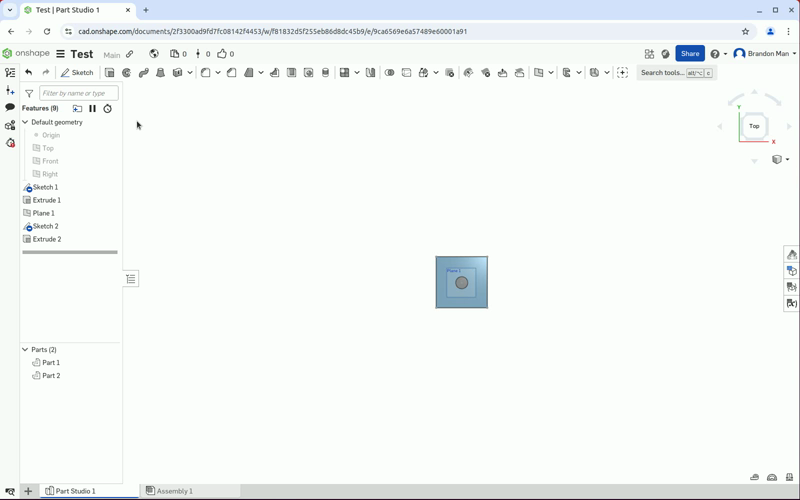
key(up, 3)
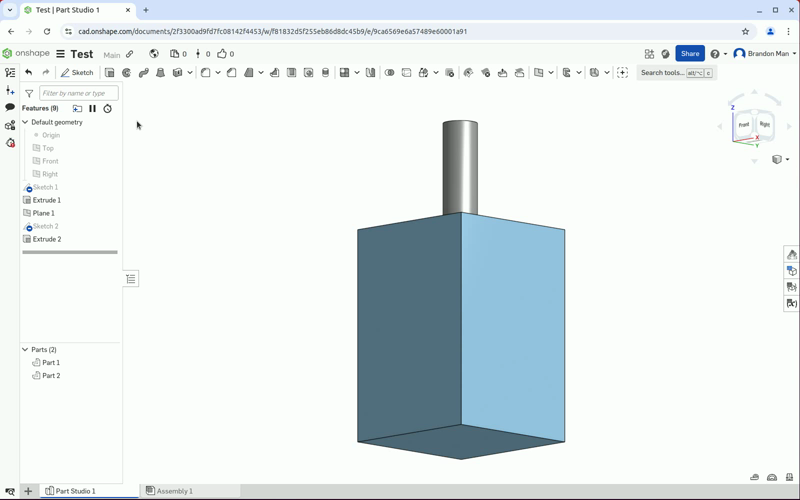
key(left, 3)
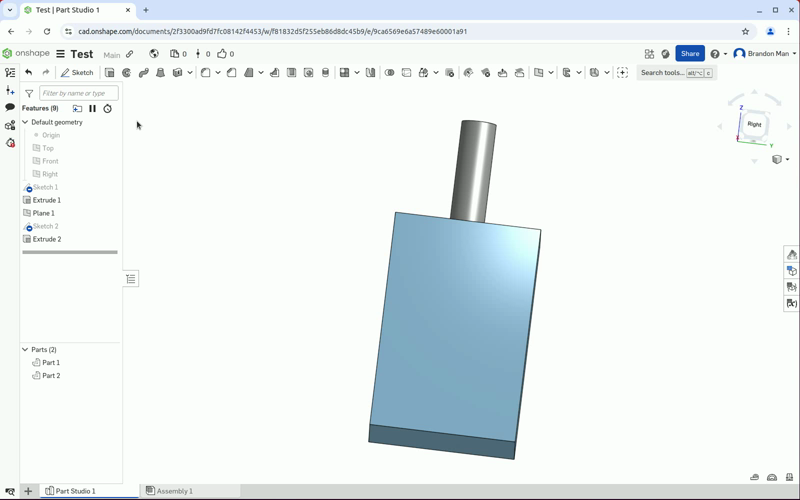
key(right, 3)
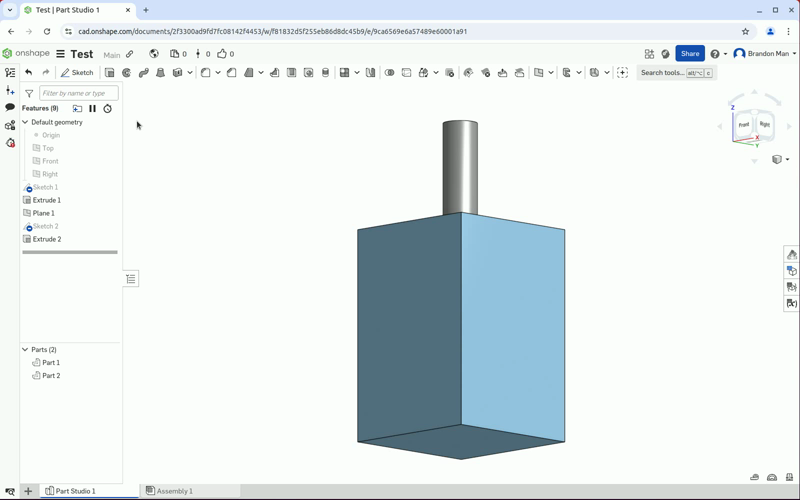
key(down, 3)
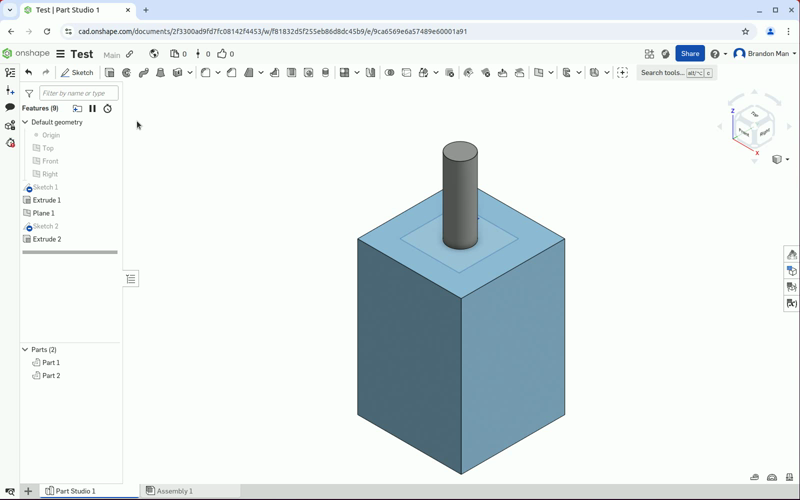
mouse_move(73, 189)
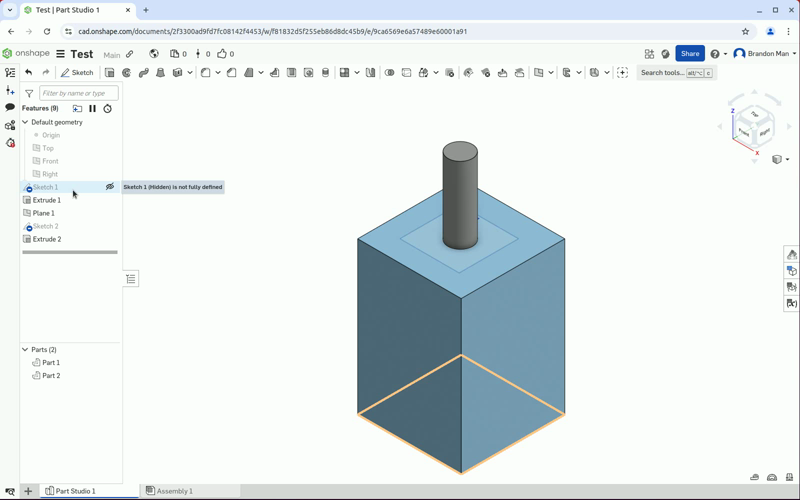
click(73, 189)